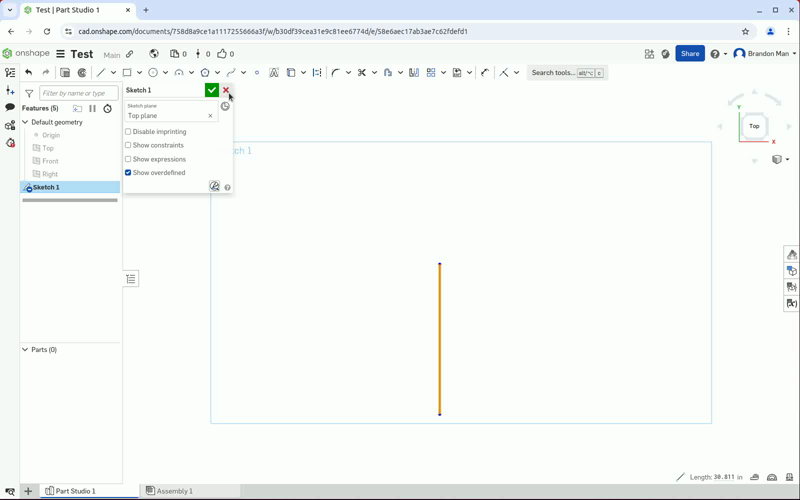
key(shift+h)
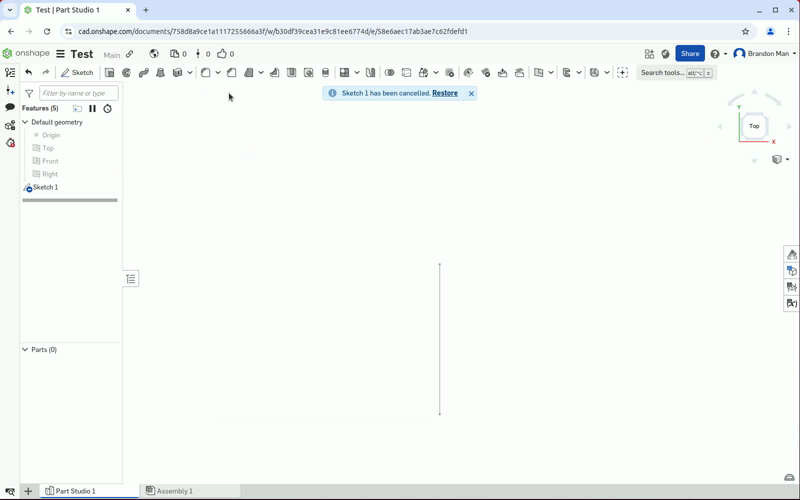
key(shift+s)
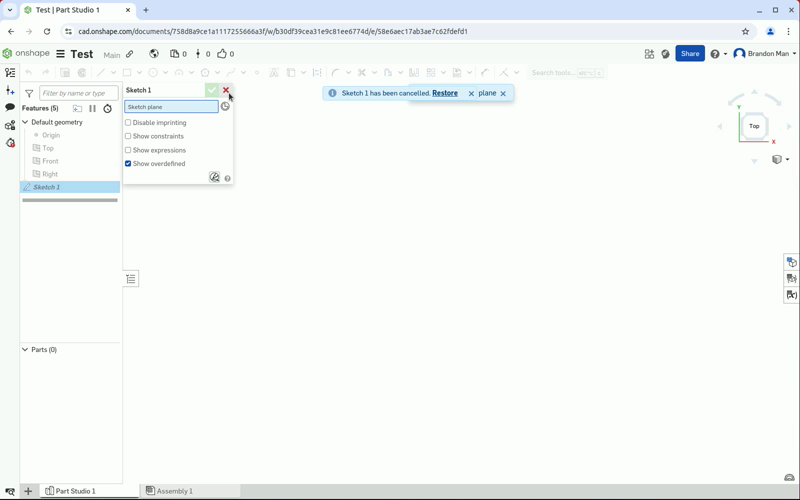
mouse_move(73, 150)
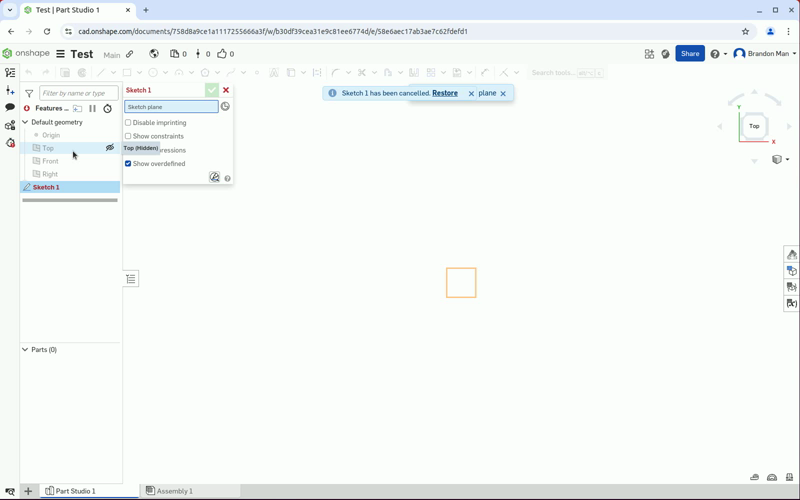
click(73, 150)
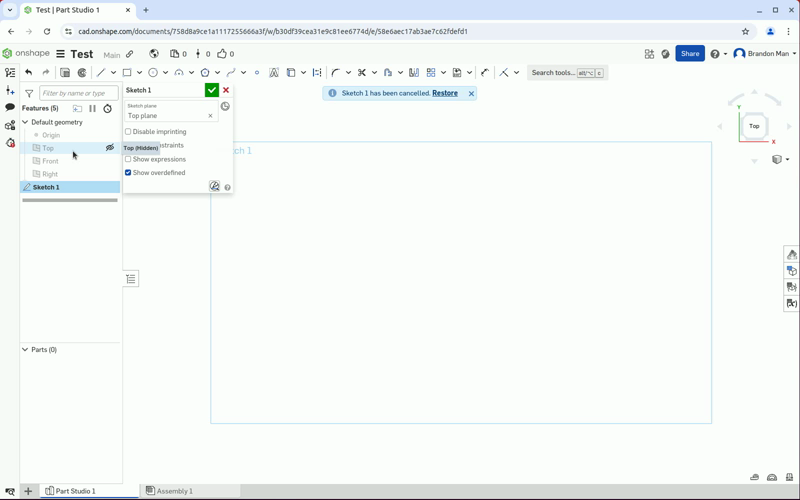
mouse_move(73, 352)
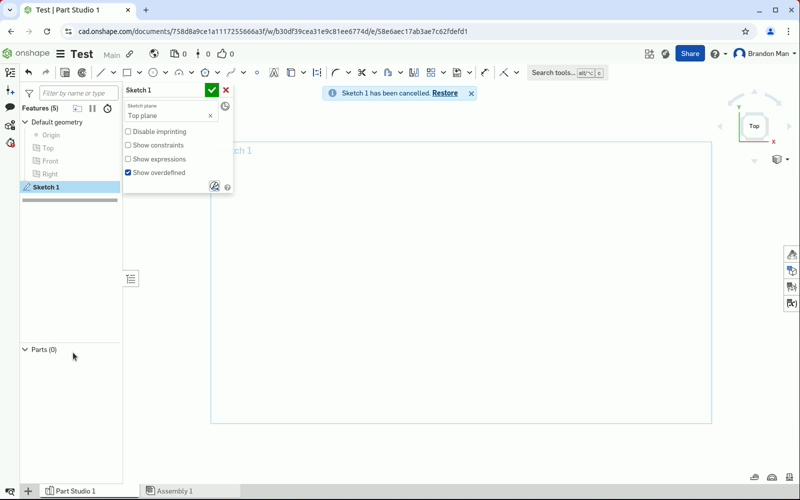
key(y)
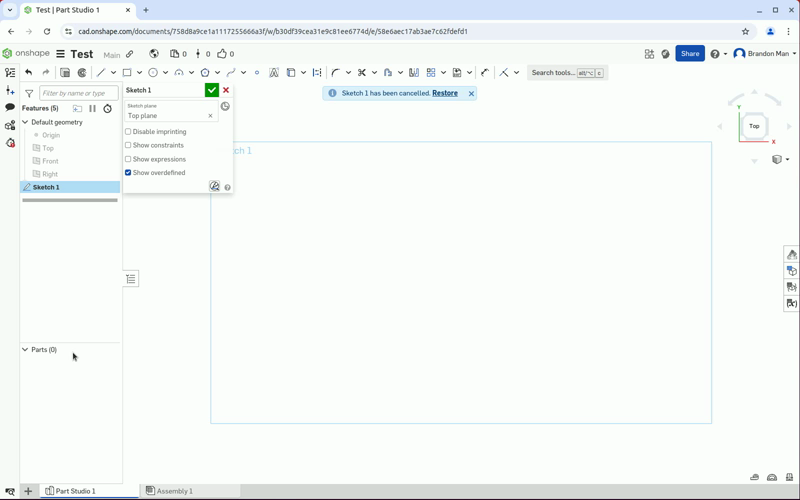
key(c)
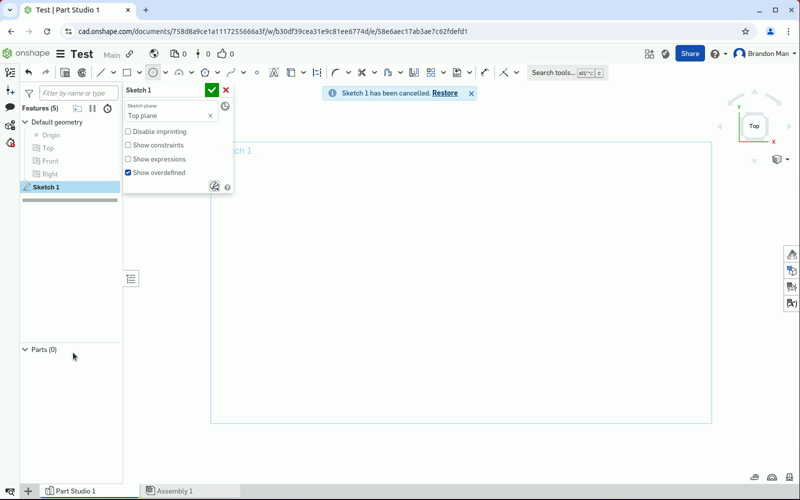
key_down(shift)
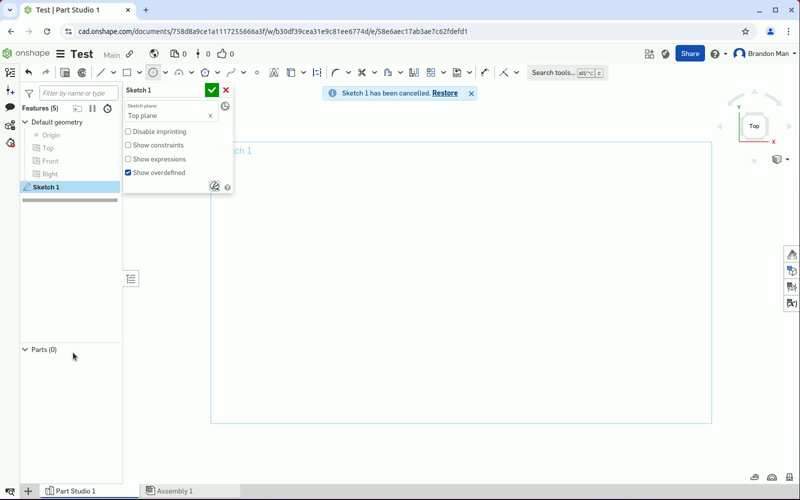
mouse_move(354, 378)
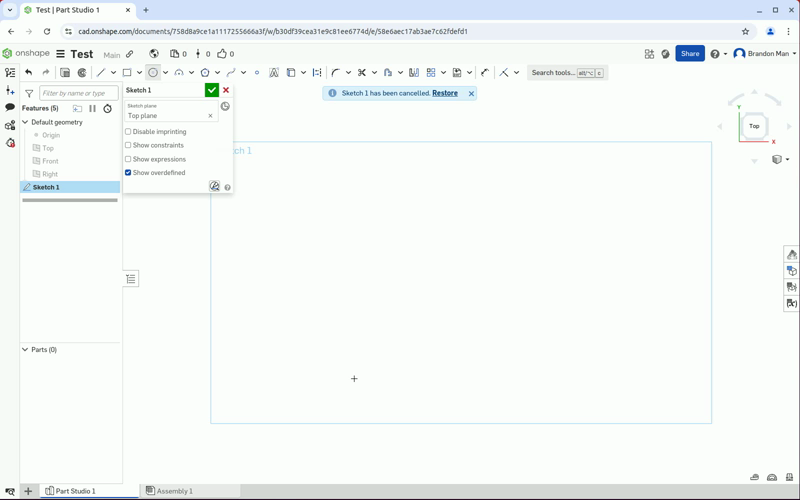
click(354, 378)
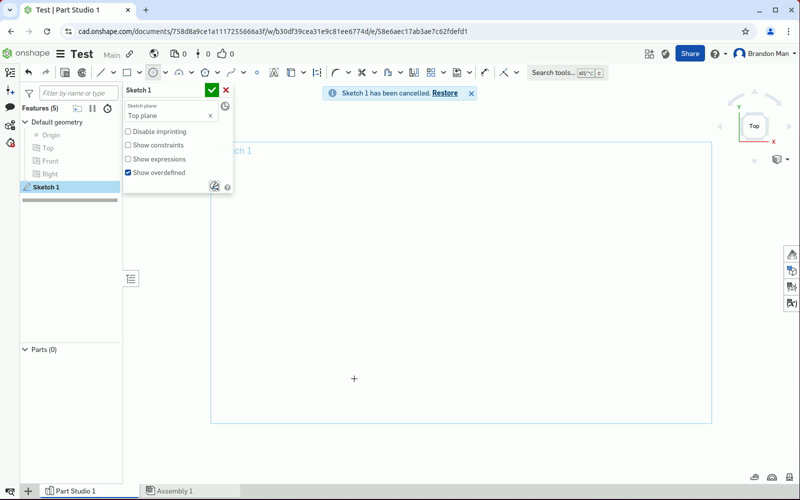
key_up(shift)
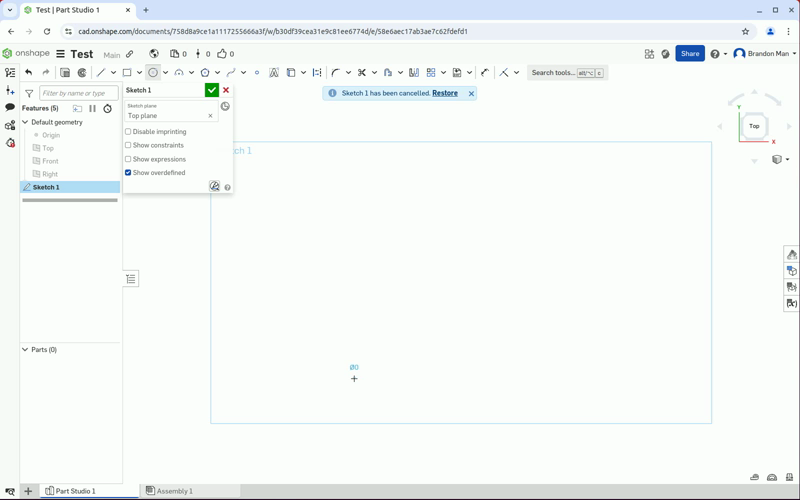
mouse_move(357, 378)
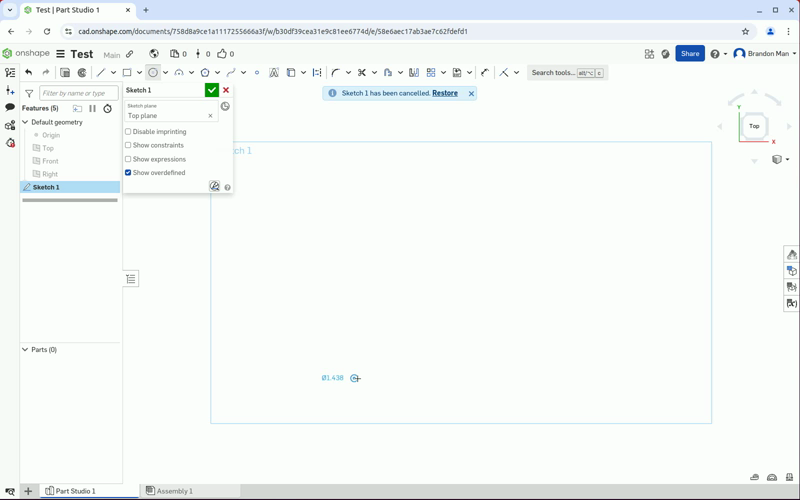
click(357, 378)
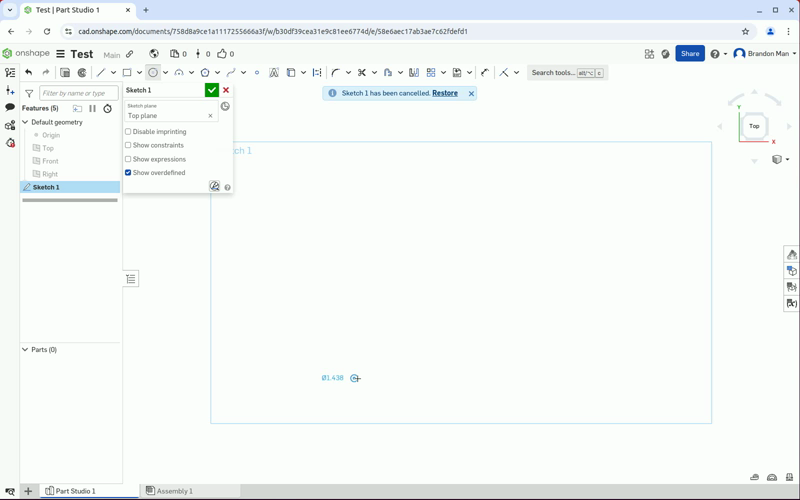
key(esc)
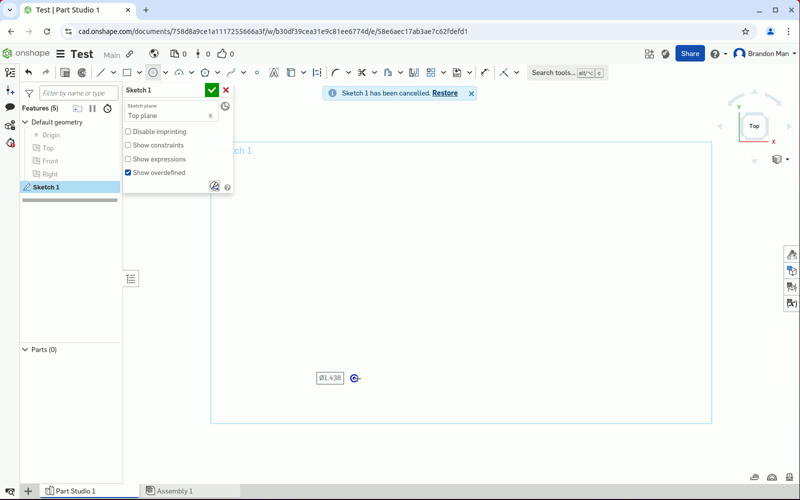
mouse_move(354, 379)
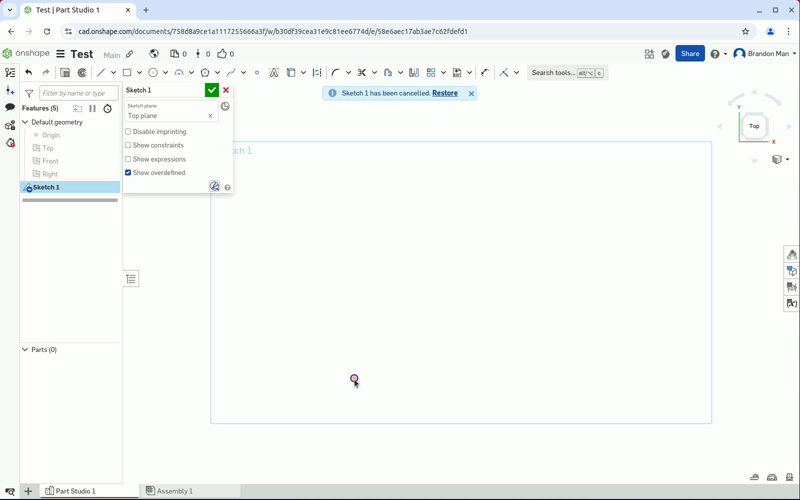
scroll(6)
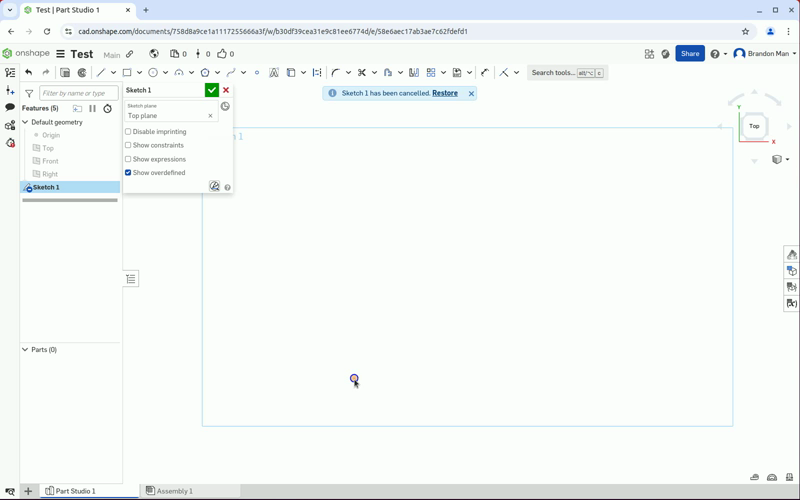
scroll(6)
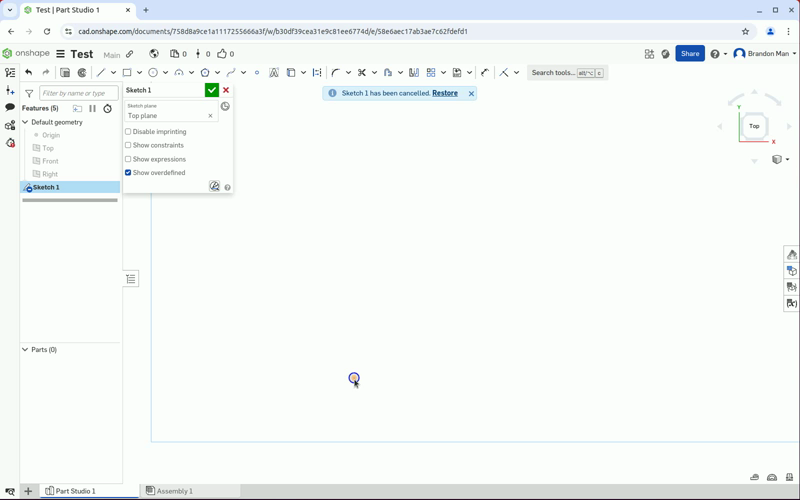
scroll(6)
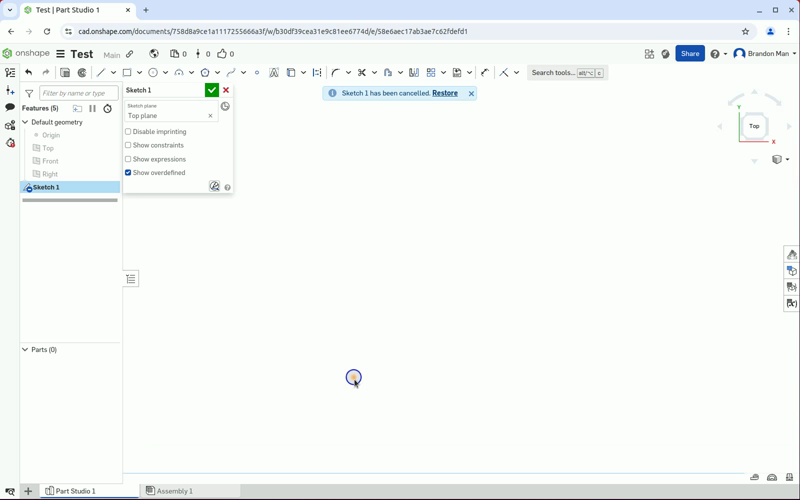
scroll(6)
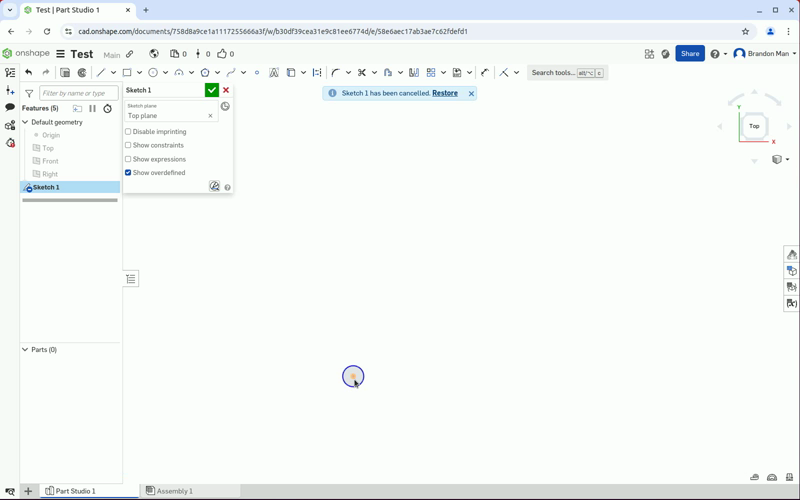
scroll(6)
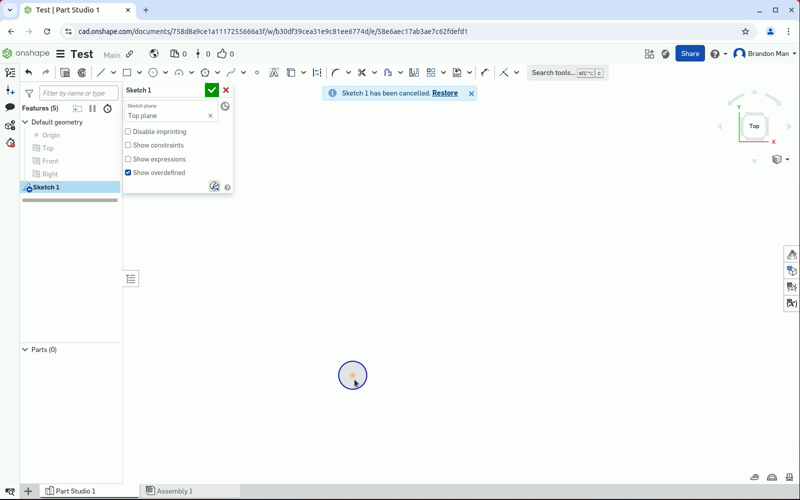
scroll(6)
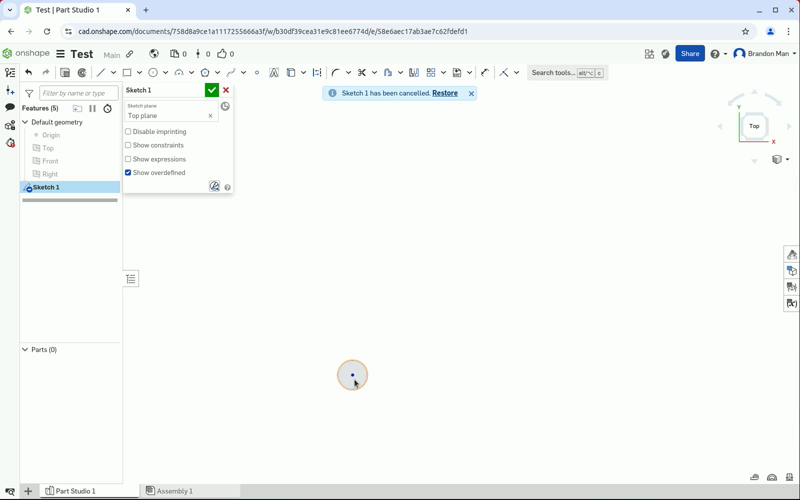
scroll(6)
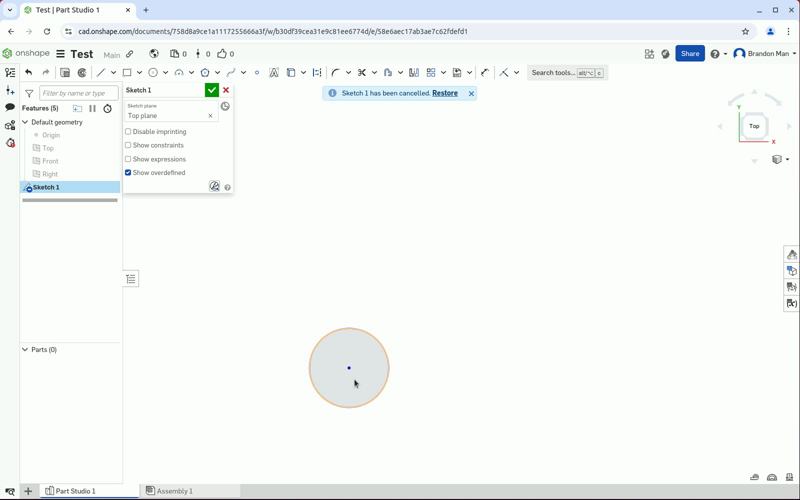
click(354, 379)
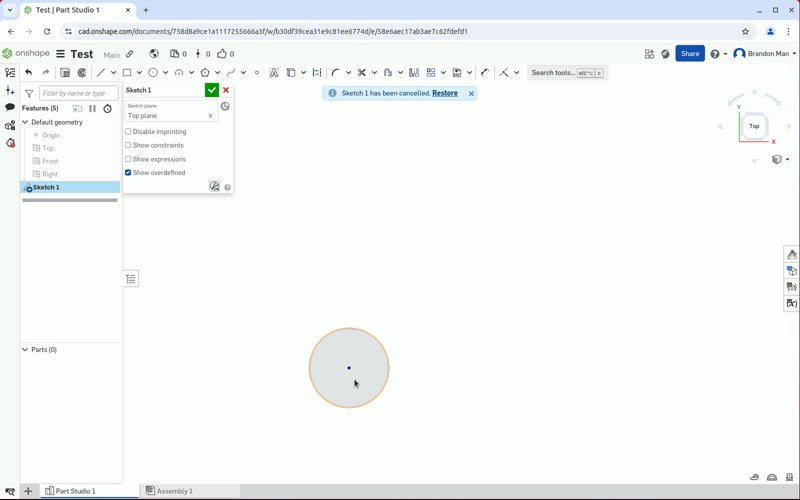
scroll(-6)
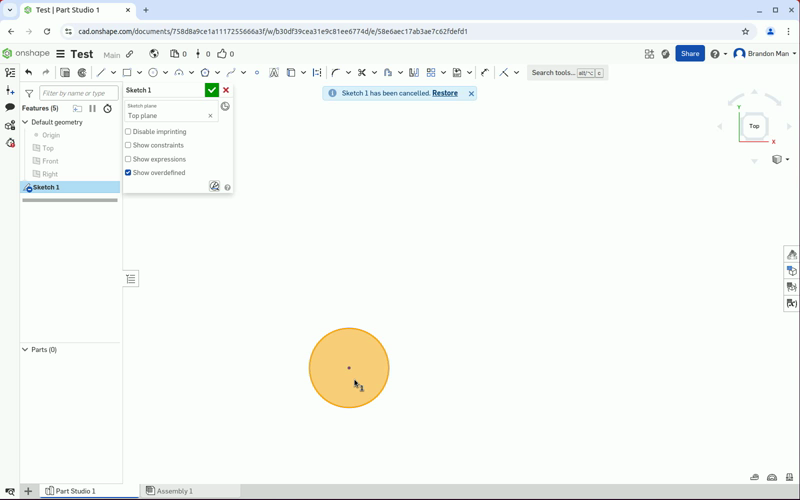
scroll(-6)
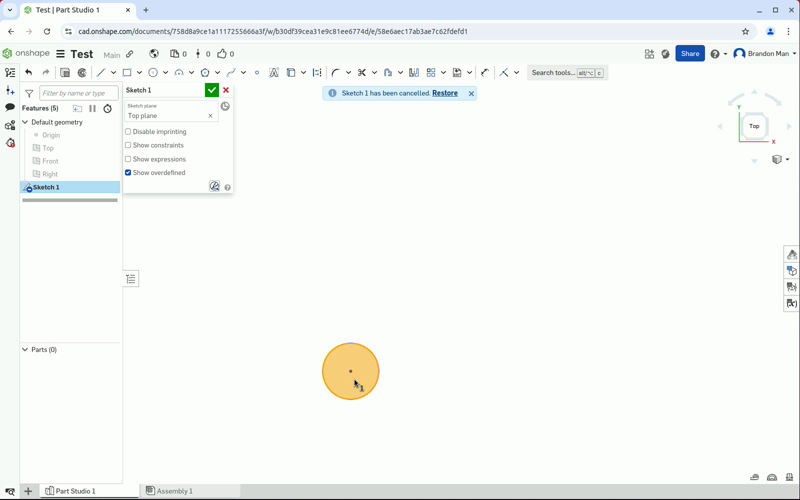
scroll(-6)
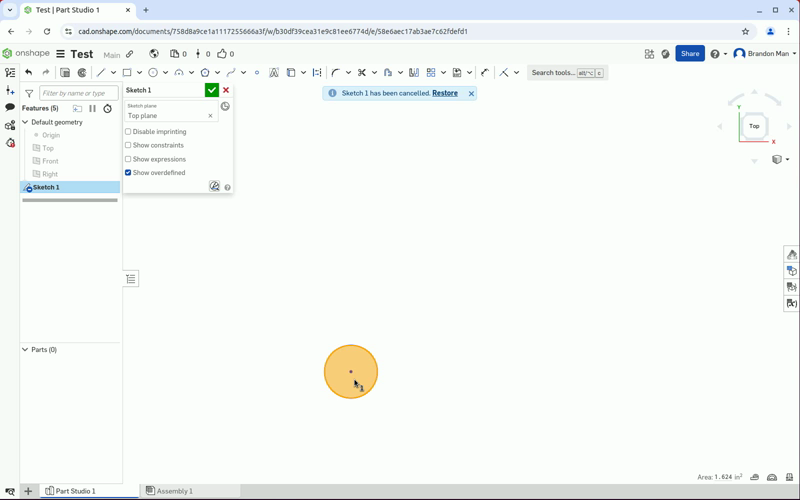
scroll(-6)
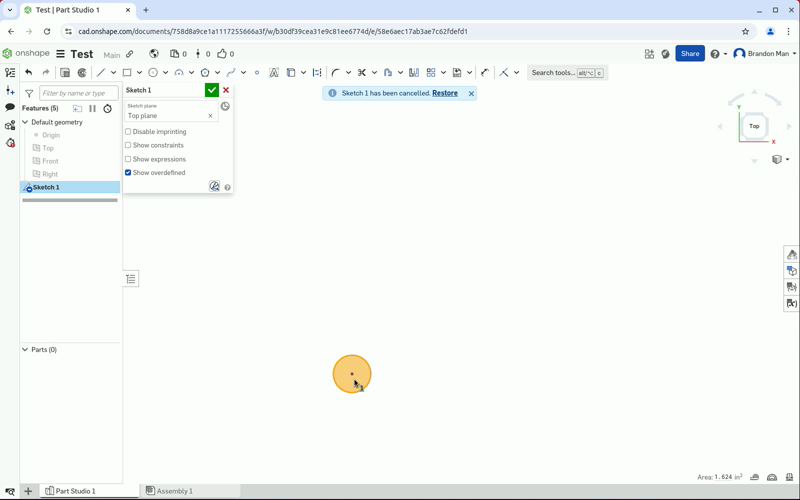
scroll(-6)
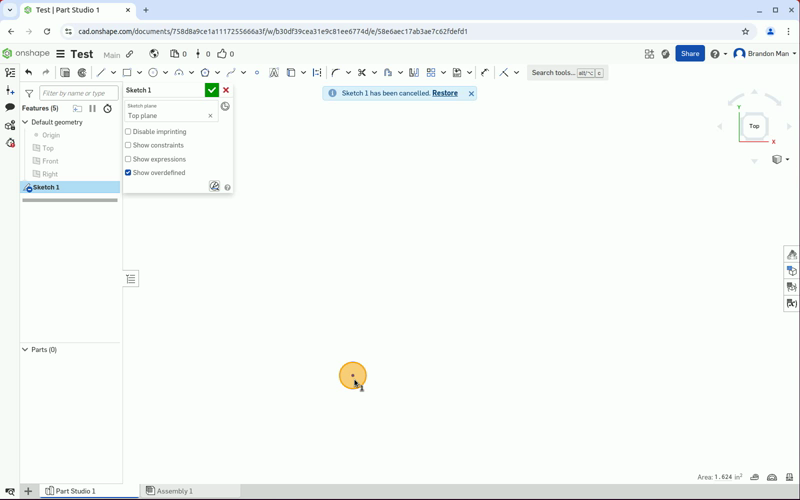
scroll(-6)
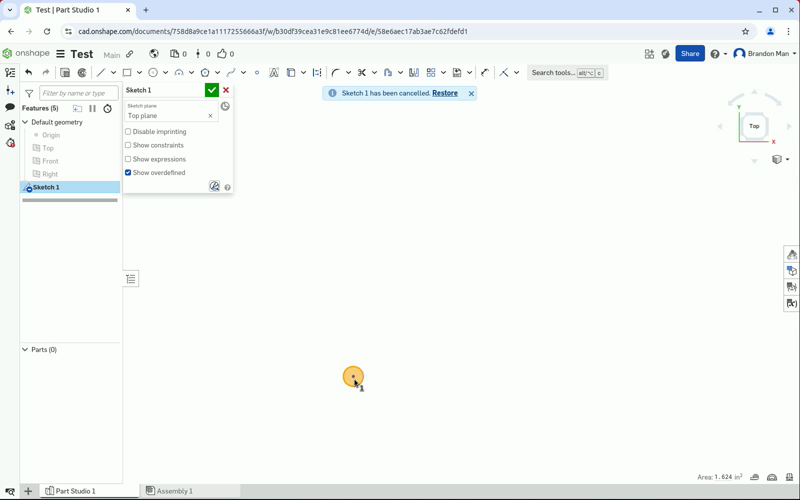
scroll(-6)
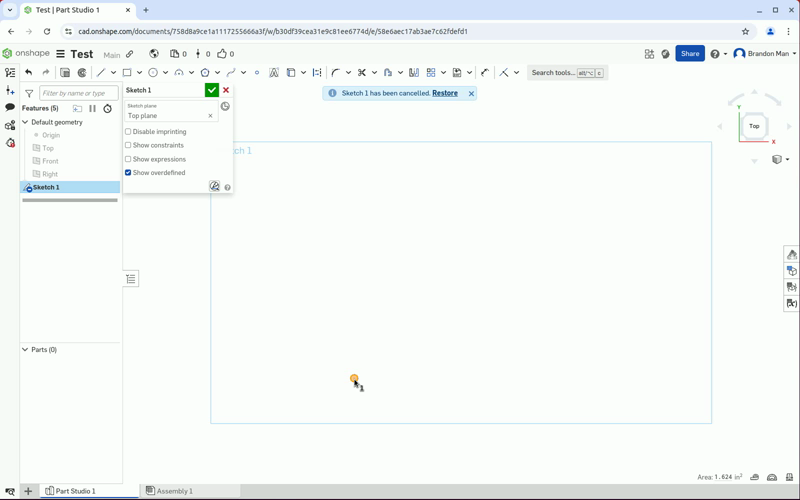
mouse_move(73, 352)
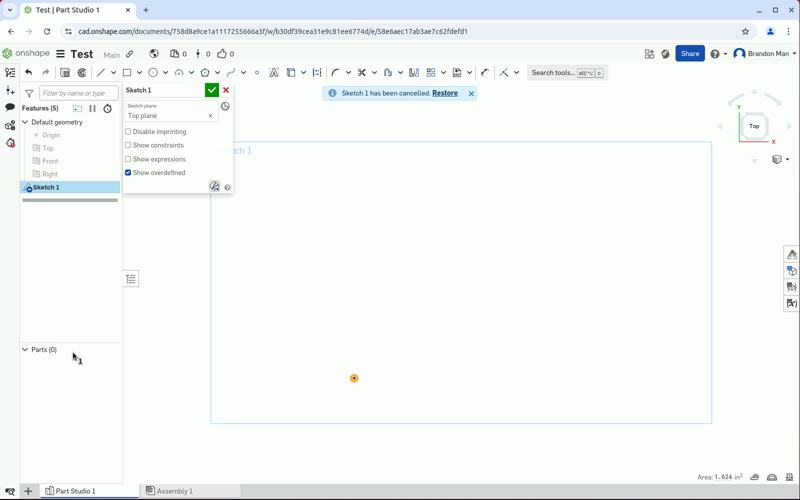
key(shift+y)
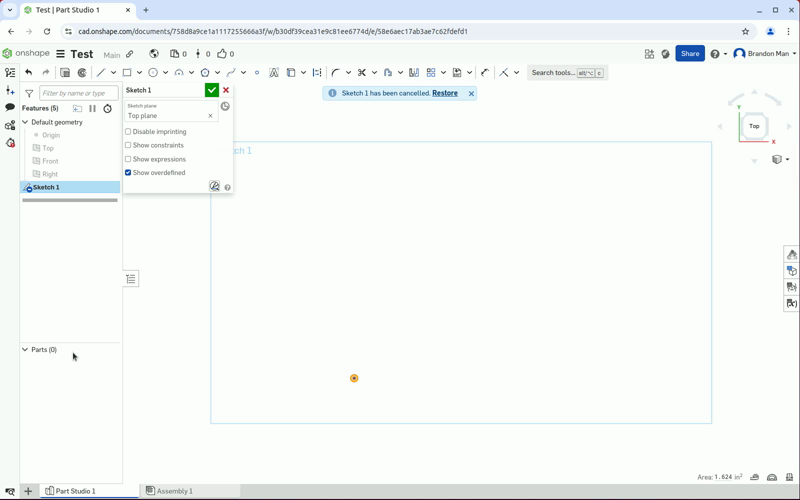
key(shift+e)
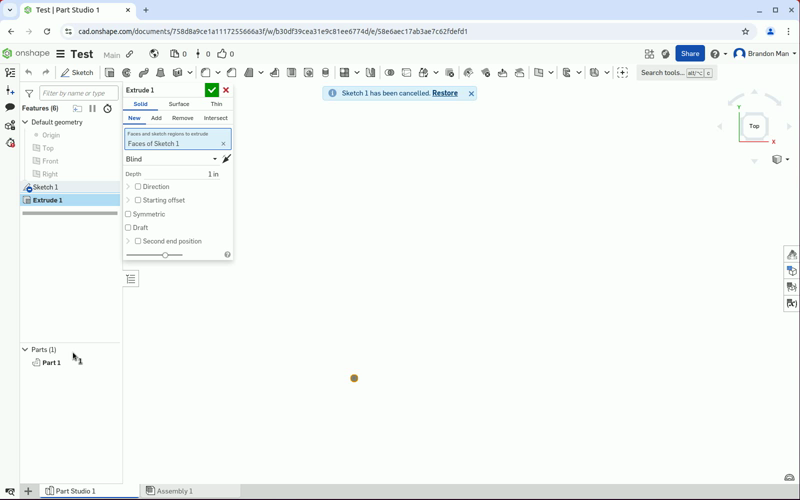
mouse_move(143, 106)
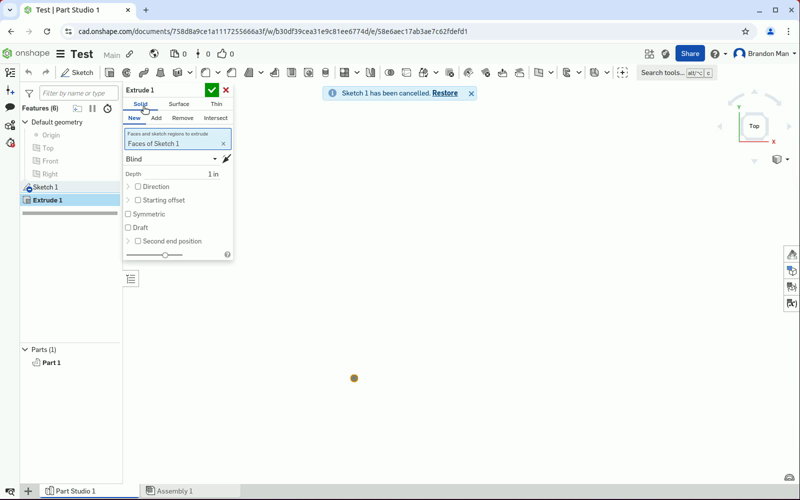
click(143, 106)
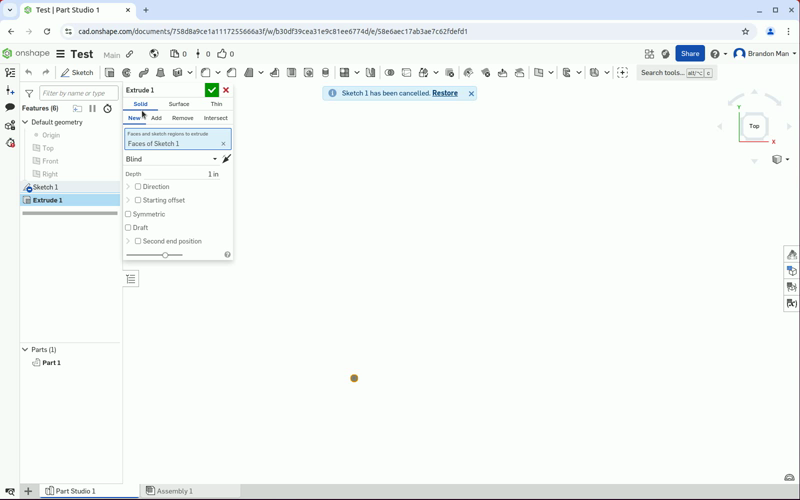
mouse_move(137, 120)
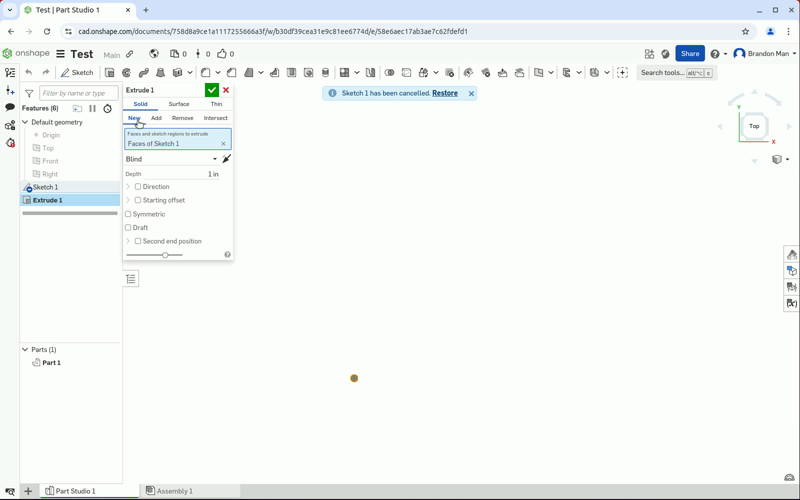
click(137, 120)
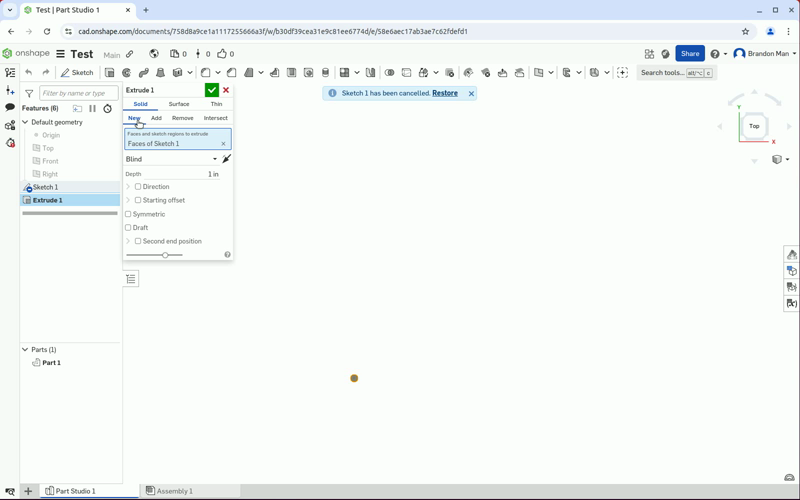
key(tab, 4)
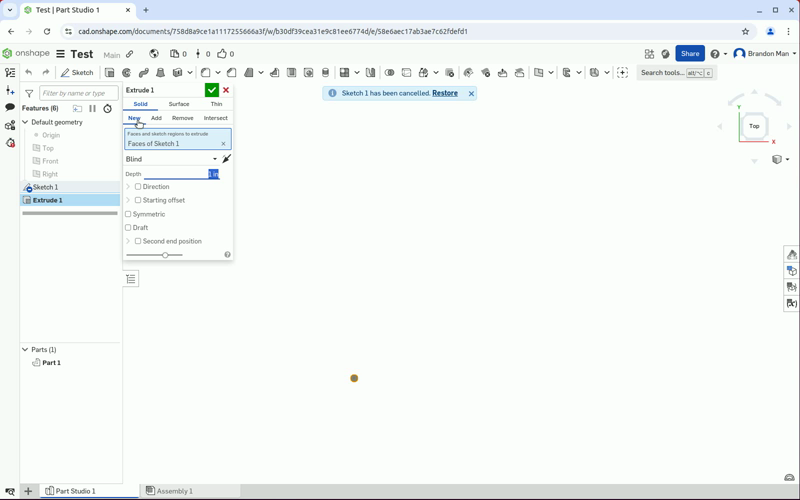
text(9.147)
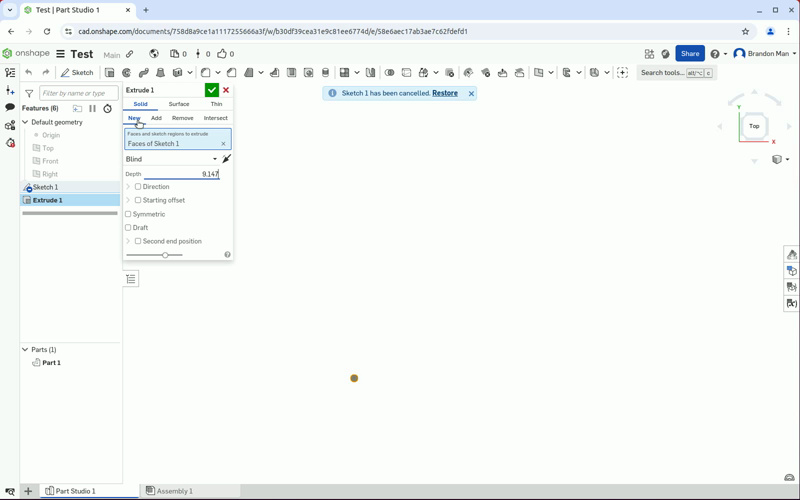
key(enter)
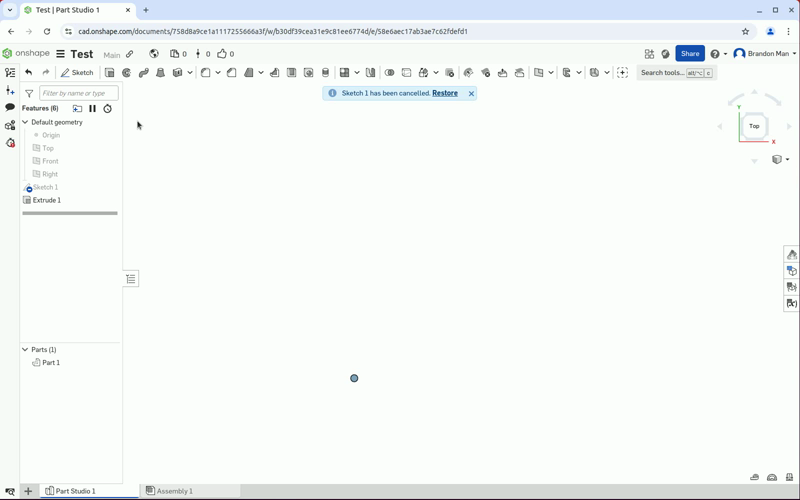
key(shift+h)
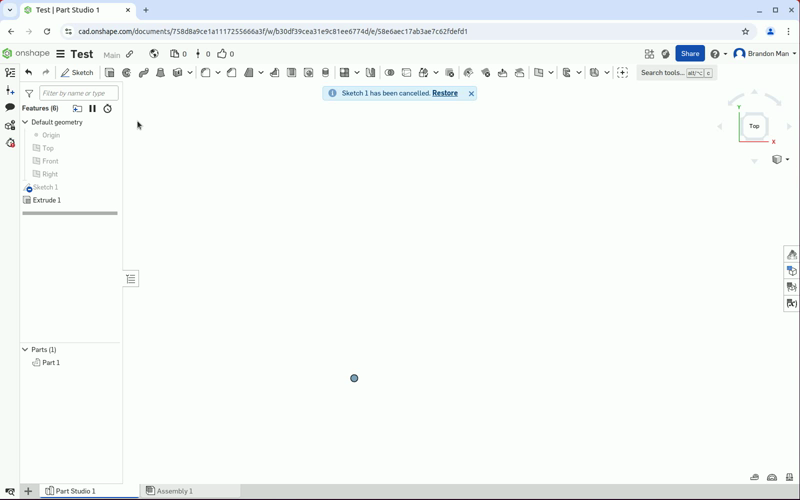
key(shift+h)
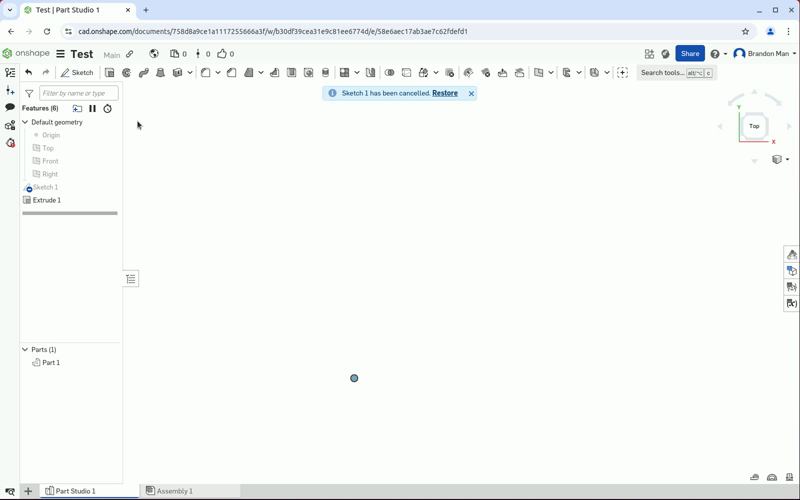
mouse_move(73, 189)
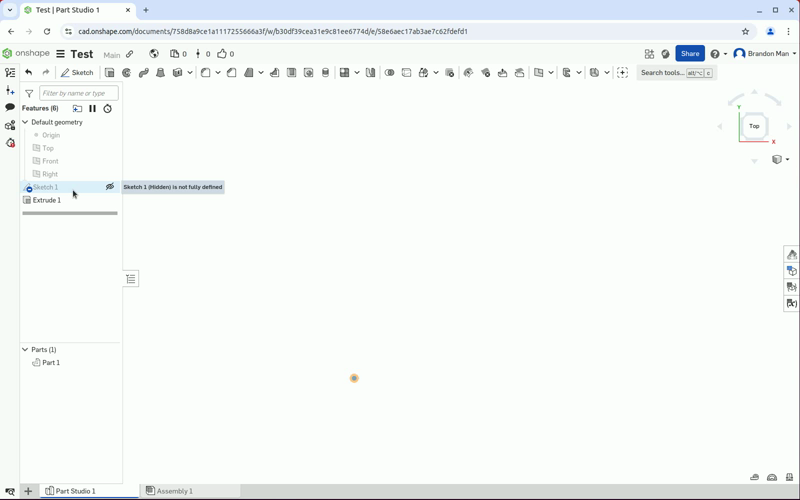
click(73, 189)
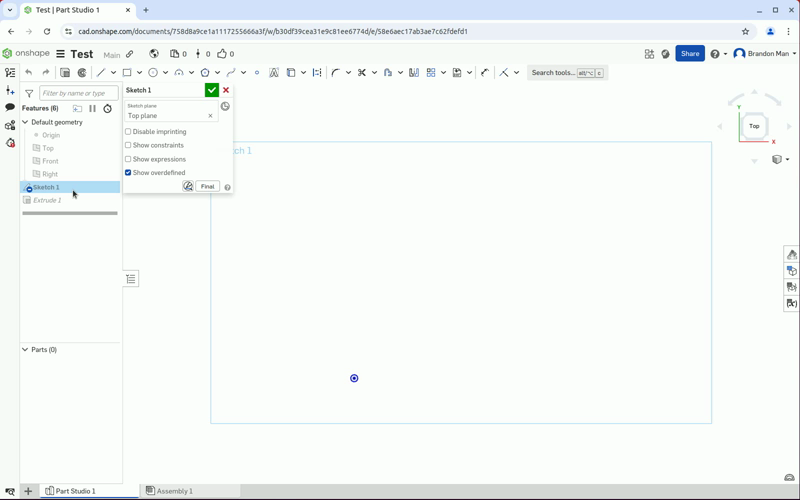
mouse_move(229, 92)
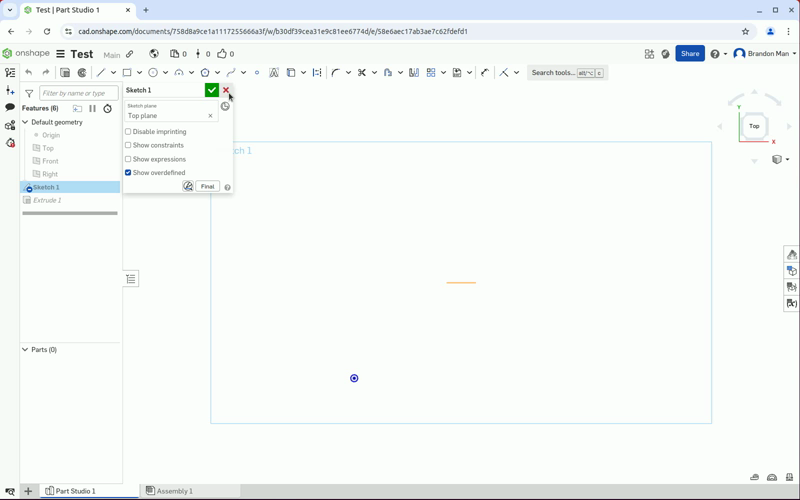
click(229, 92)
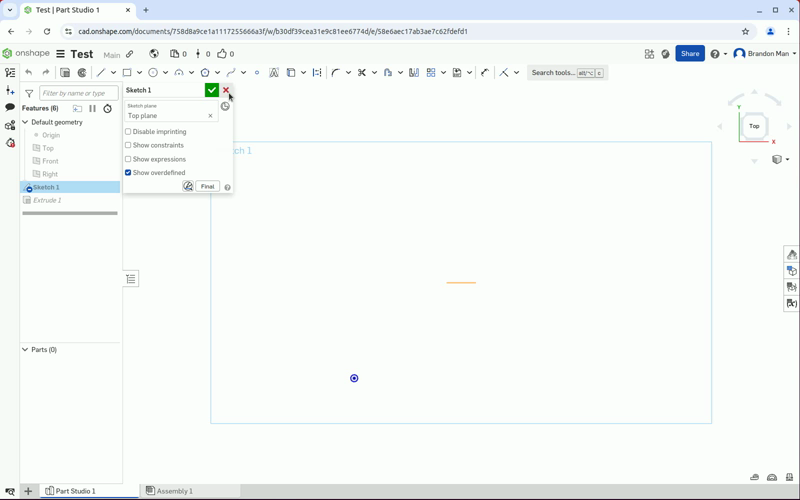
key(shift+s)
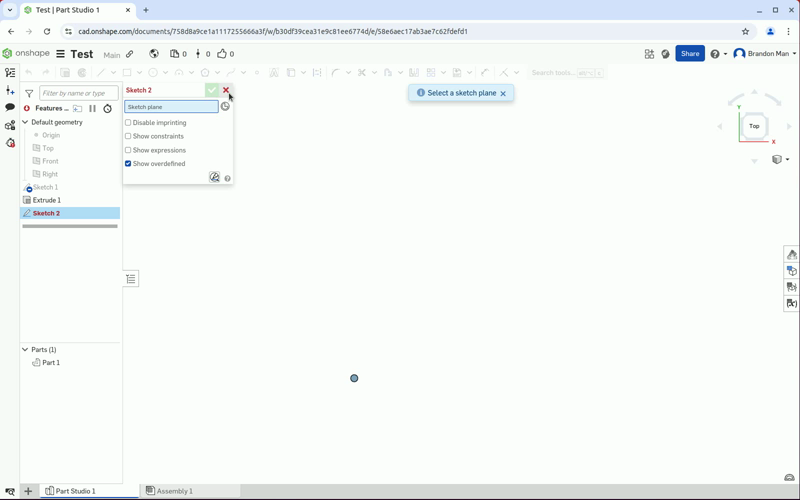
mouse_move(73, 150)
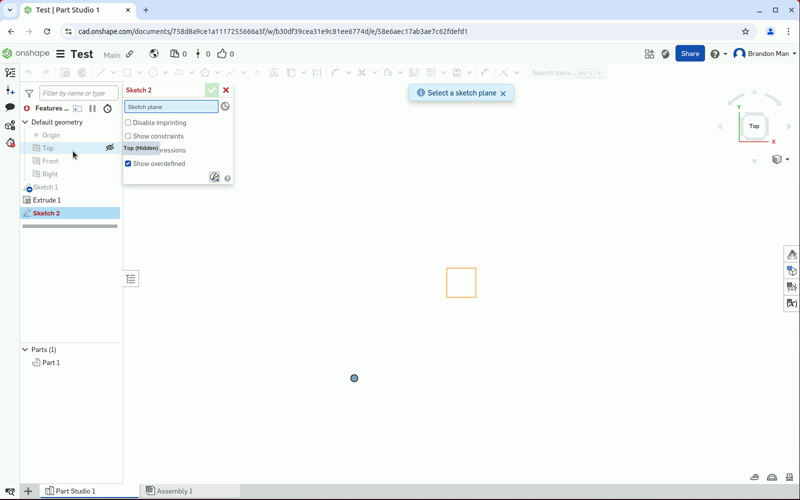
click(73, 150)
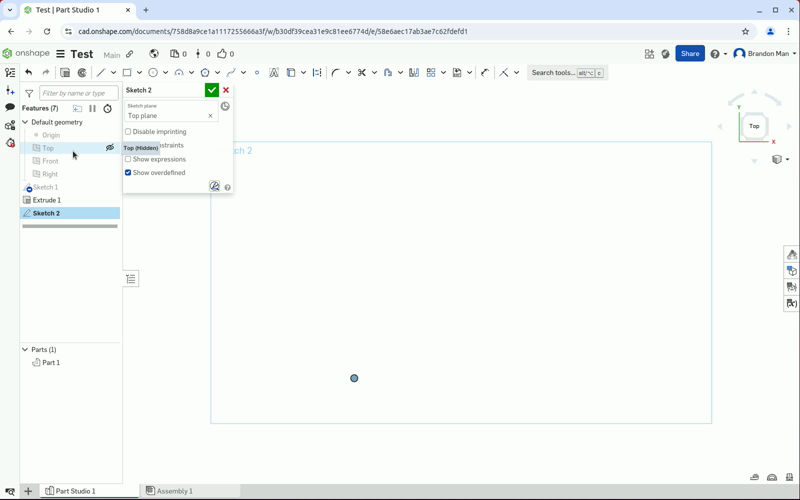
mouse_move(73, 352)
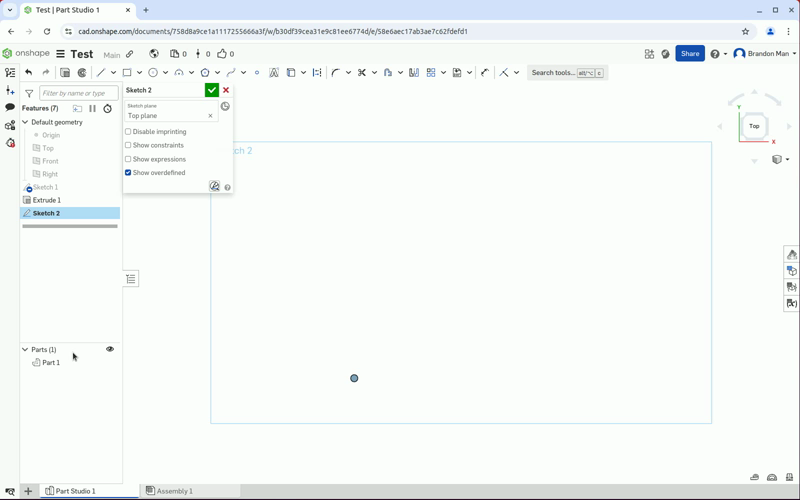
key(y)
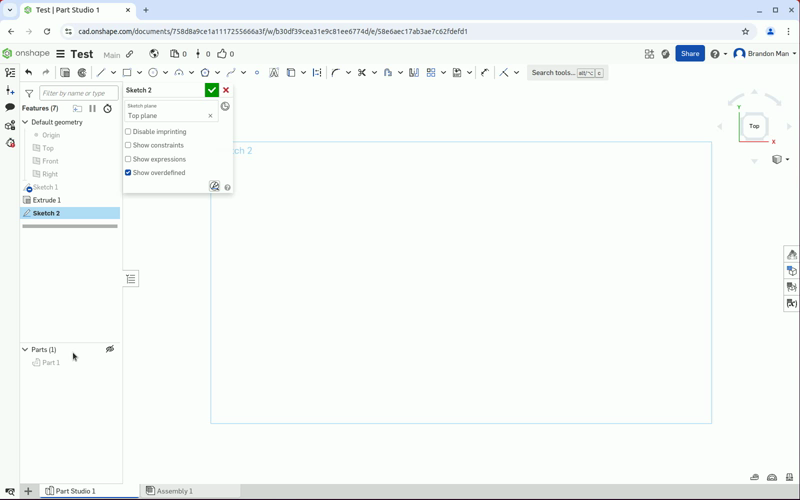
key(c)
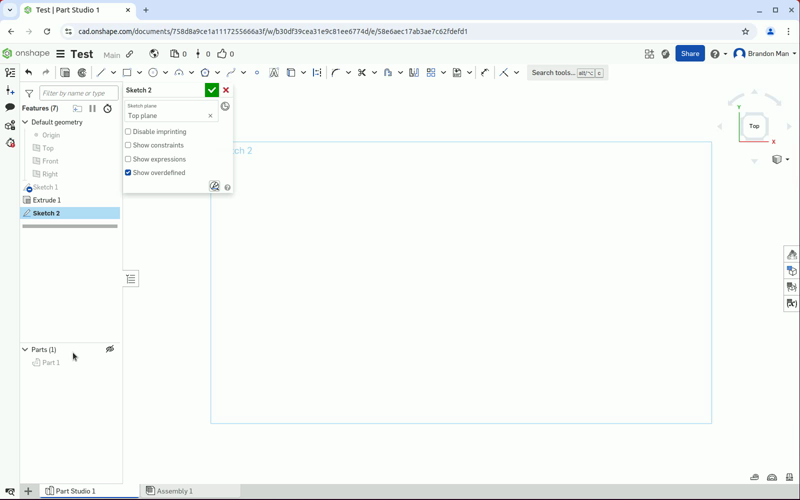
key_down(shift)
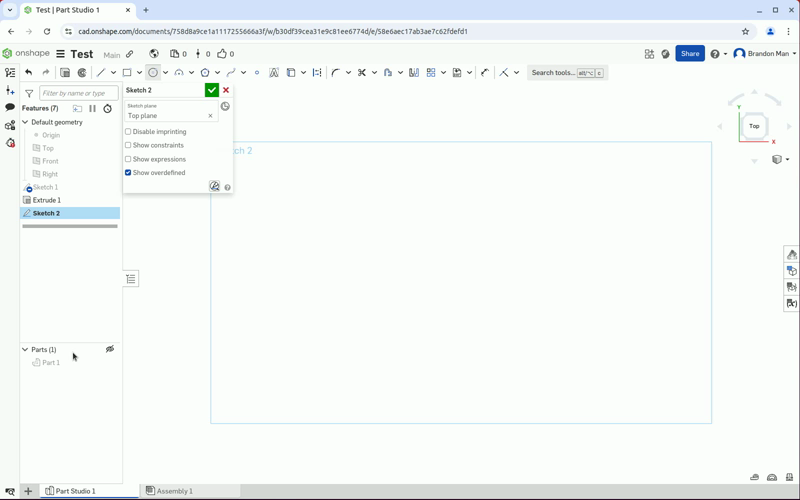
mouse_move(369, 386)
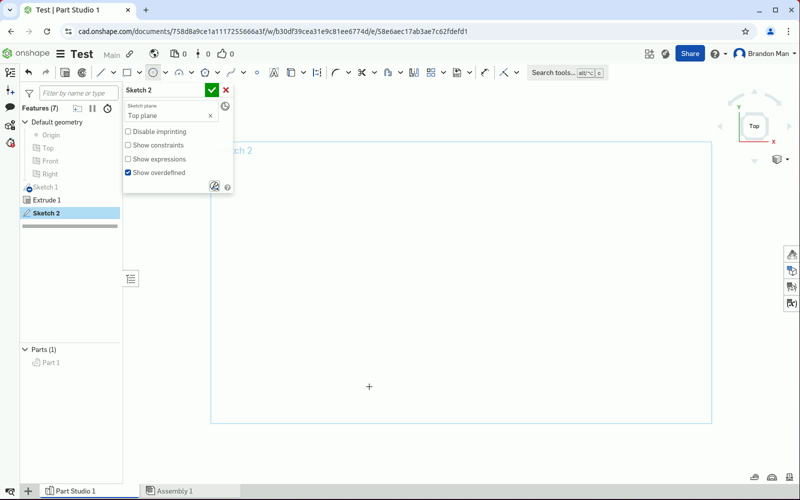
click(369, 386)
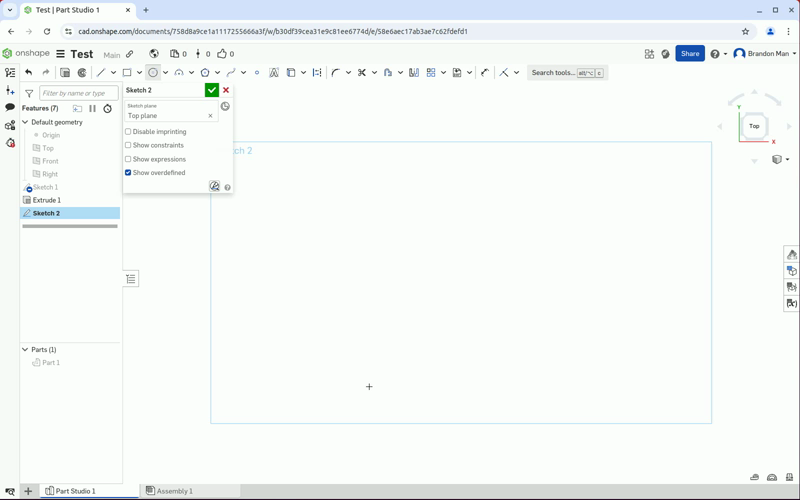
key_up(shift)
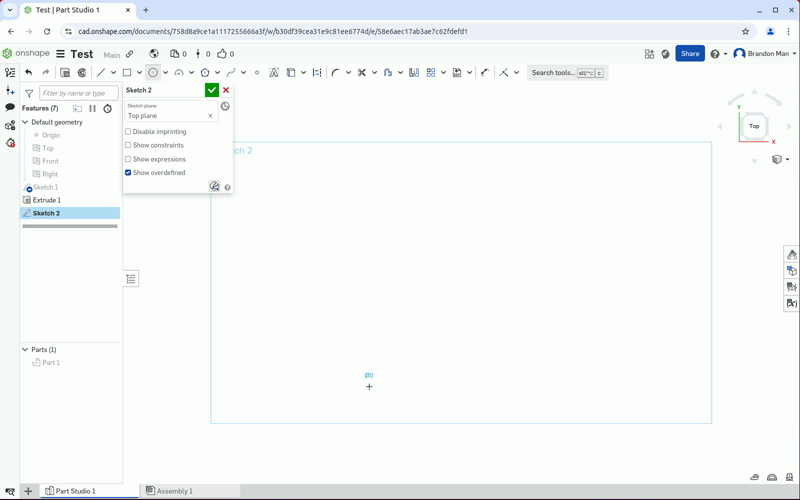
mouse_move(378, 386)
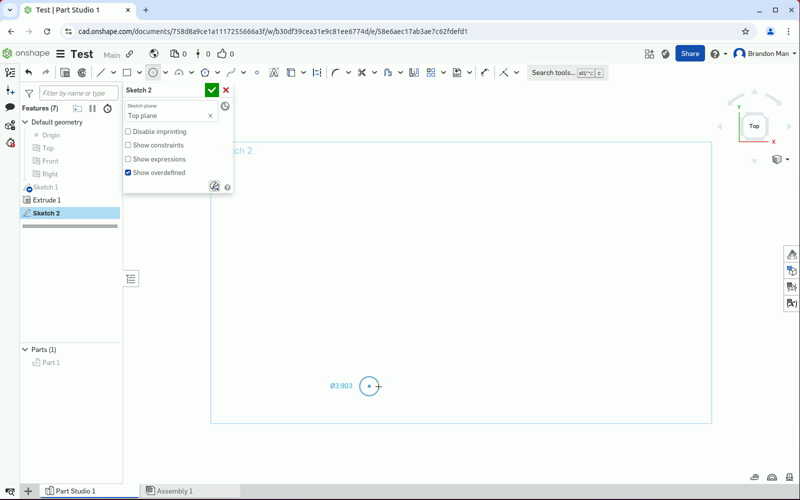
click(378, 386)
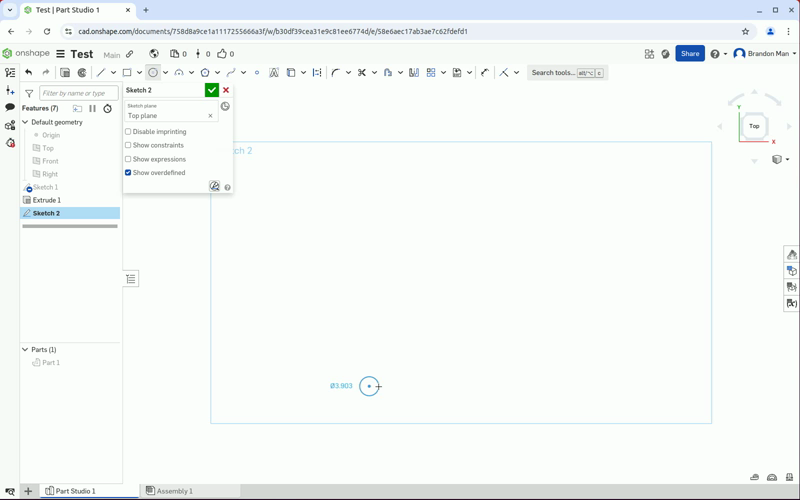
key(esc)
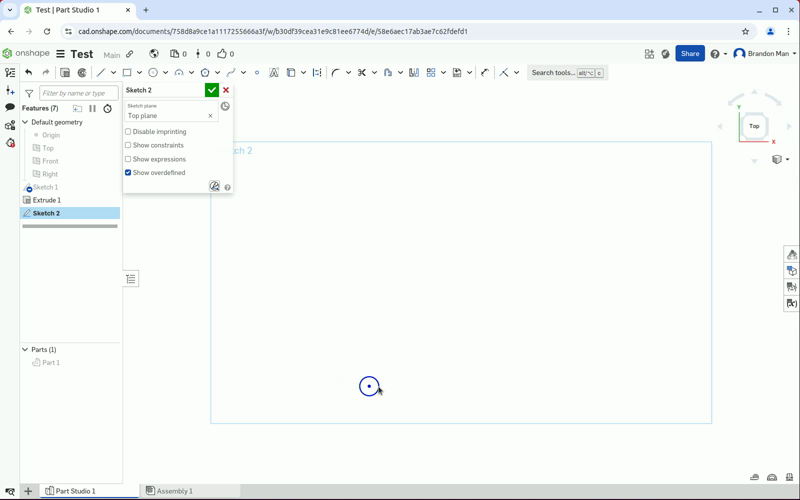
key(c)
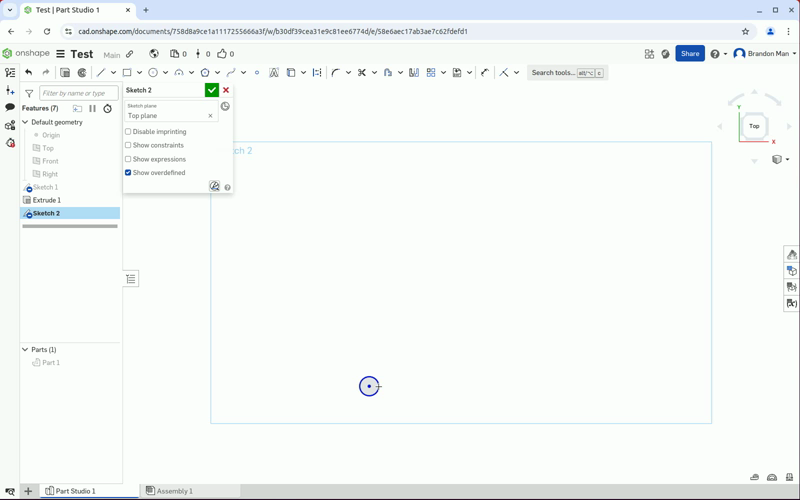
key_down(shift)
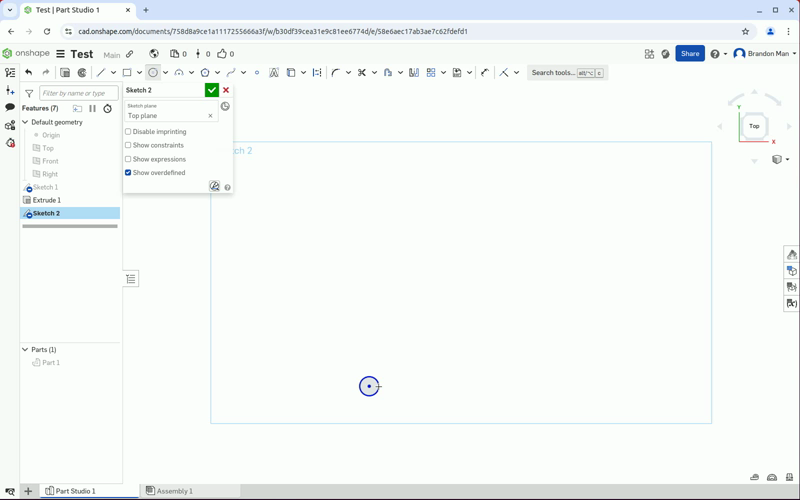
mouse_move(369, 386)
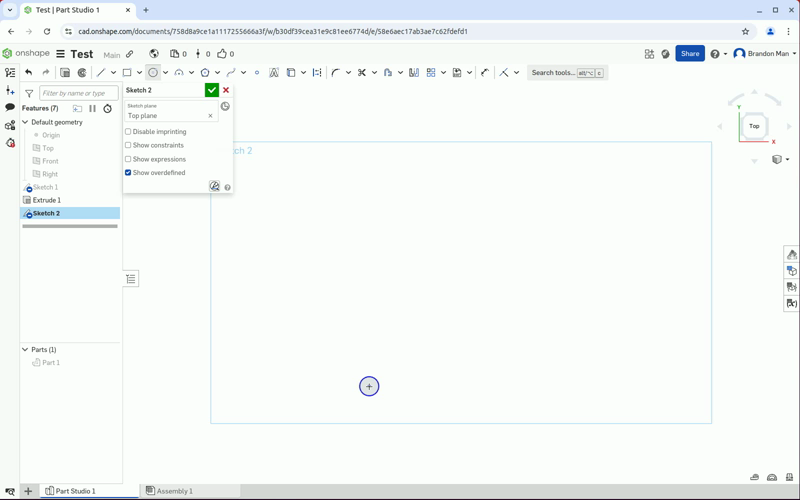
click(369, 386)
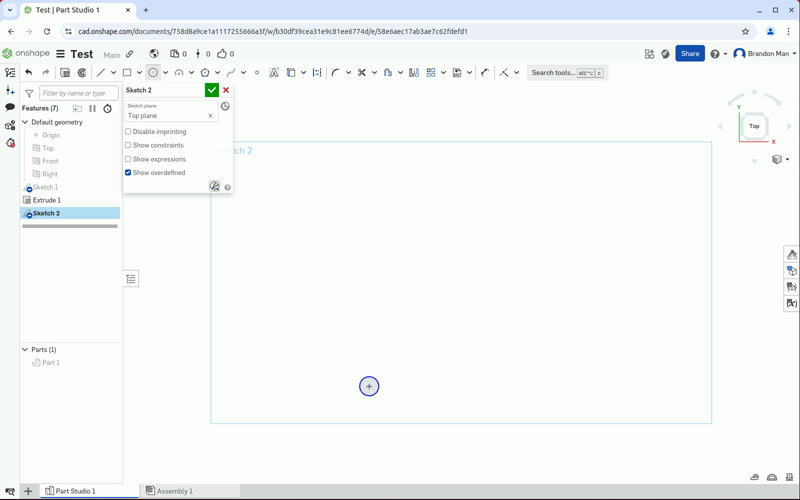
key_up(shift)
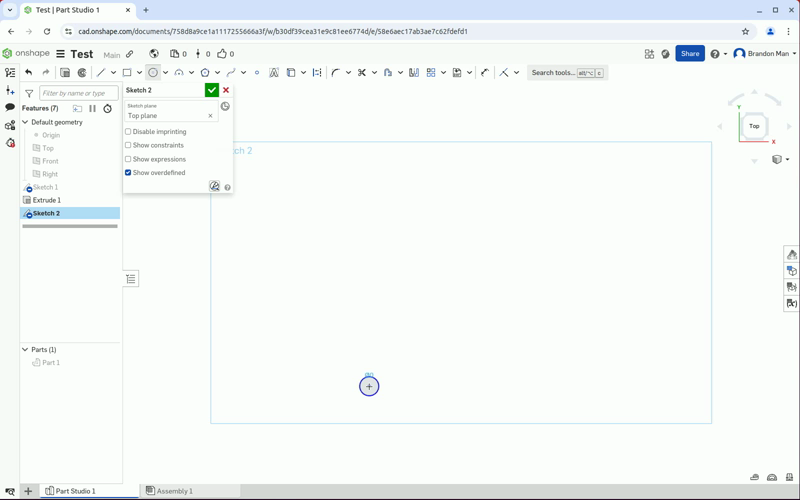
mouse_move(371, 386)
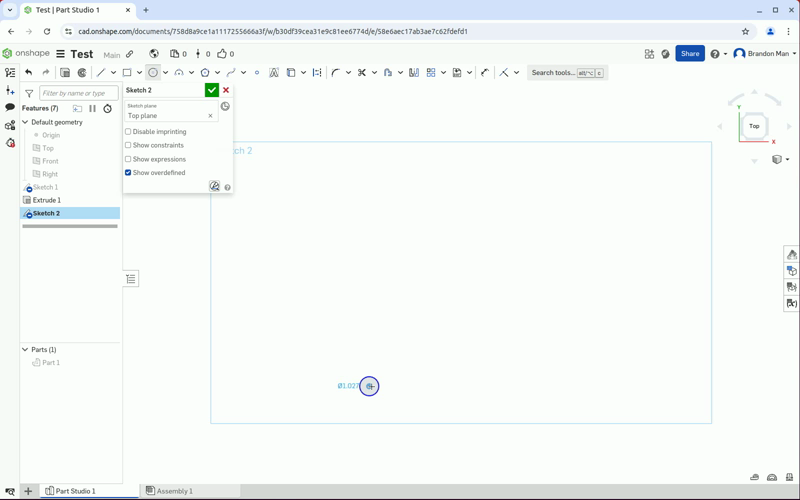
scroll(6)
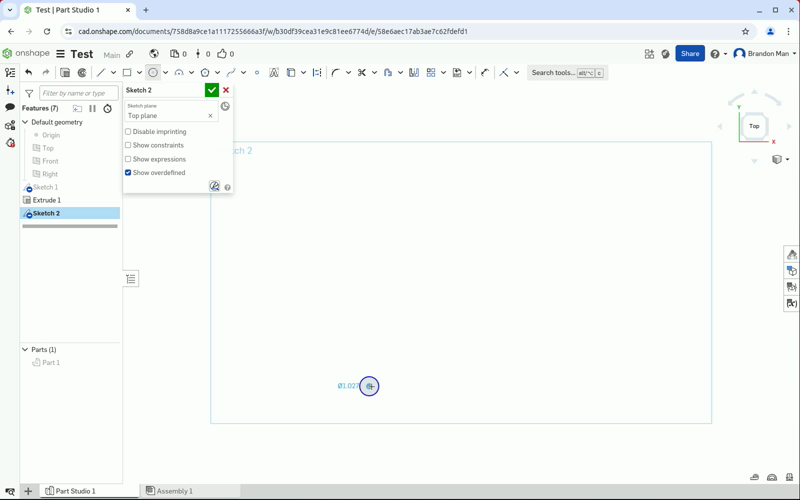
scroll(6)
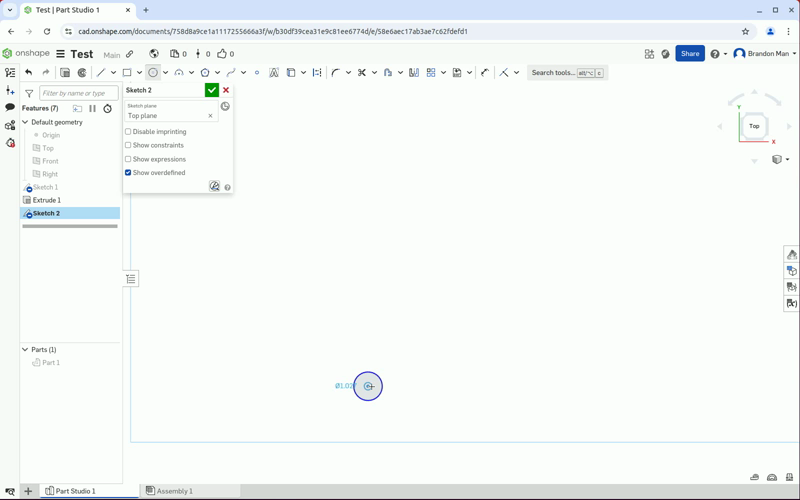
scroll(6)
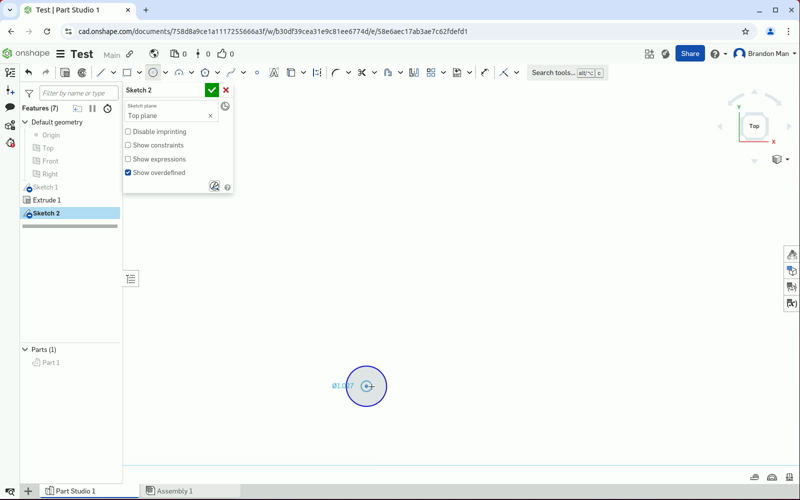
scroll(6)
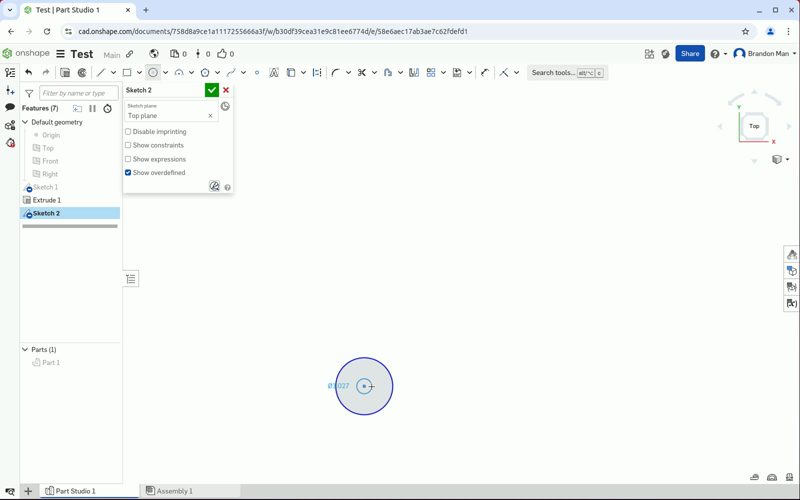
scroll(6)
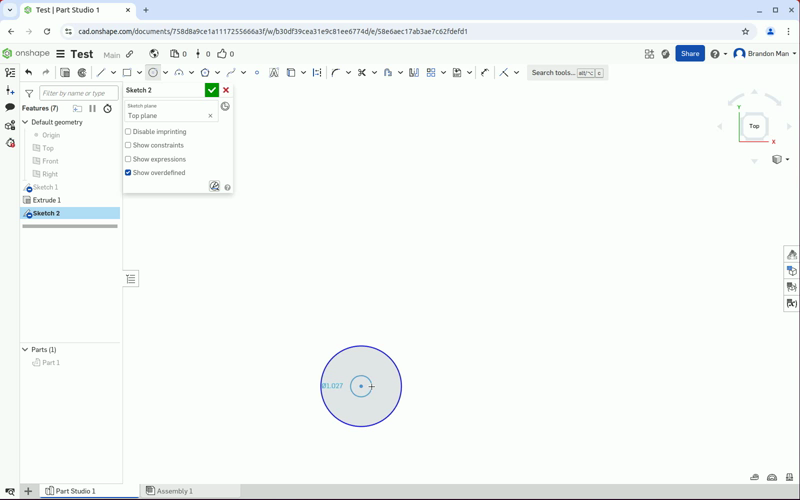
scroll(6)
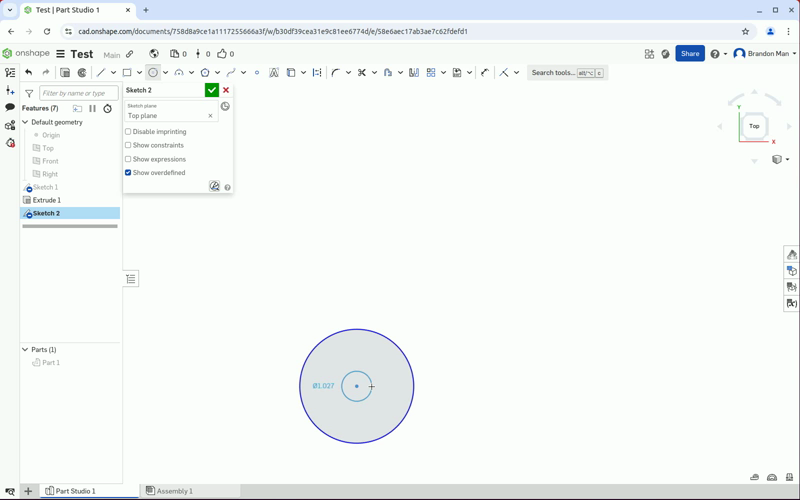
scroll(6)
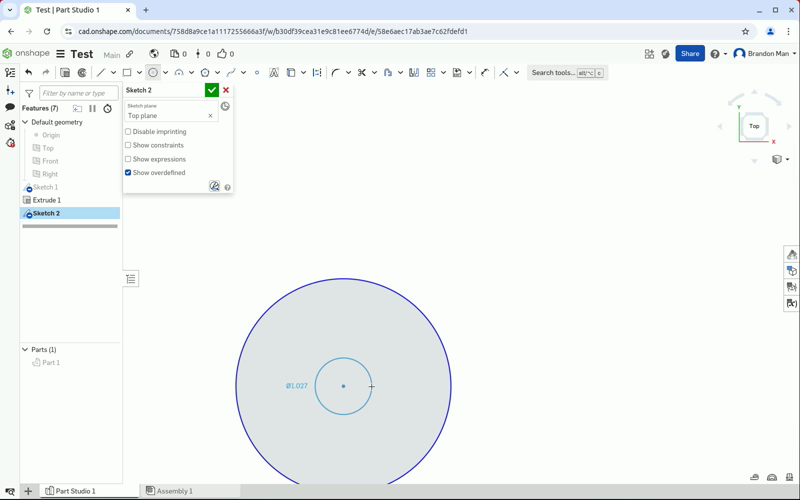
click(371, 386)
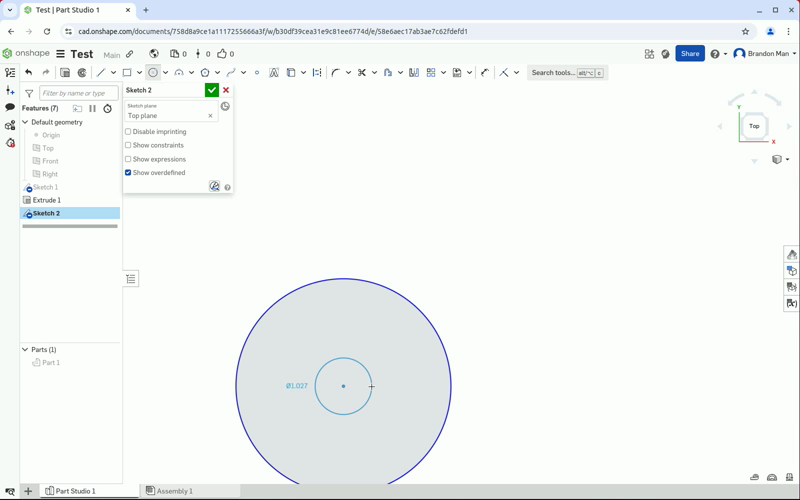
scroll(-6)
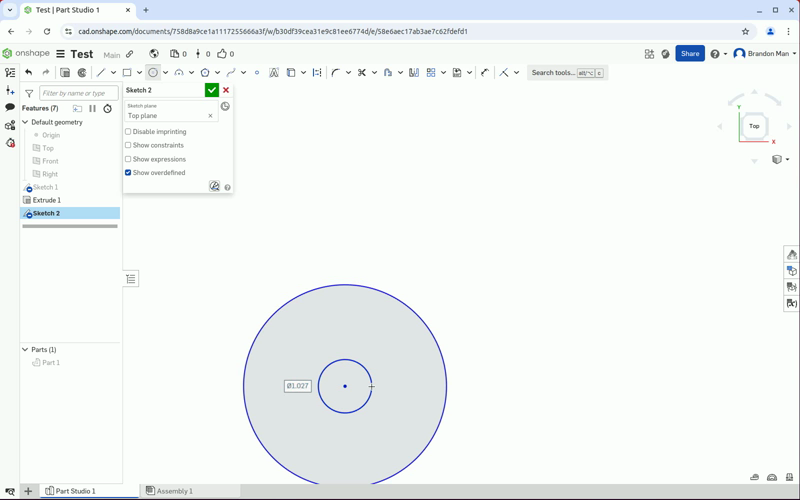
scroll(-6)
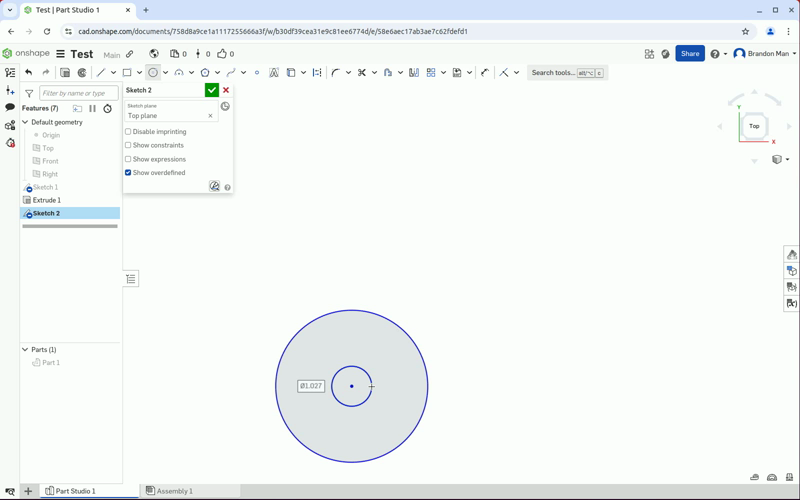
scroll(-6)
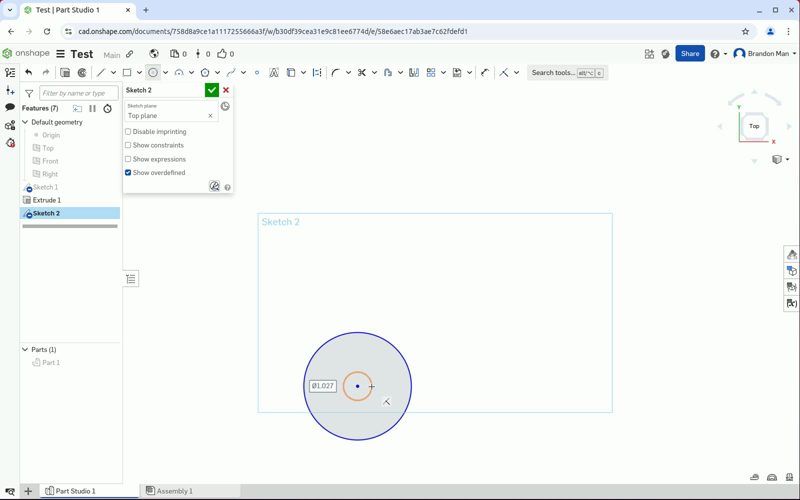
scroll(-6)
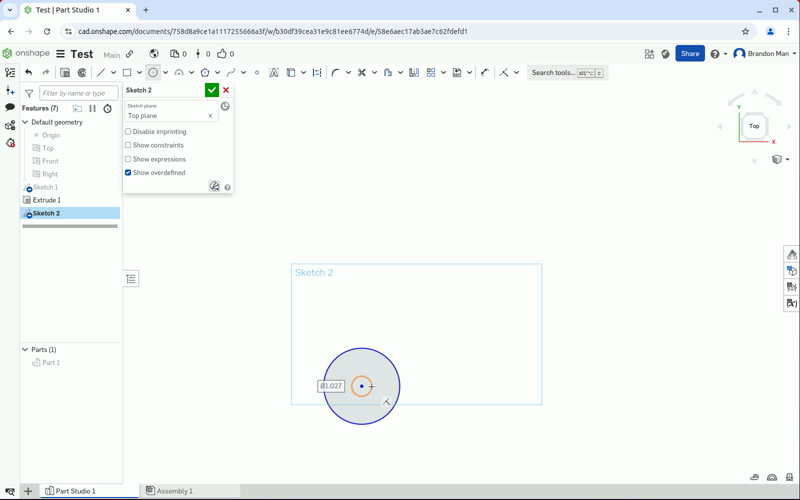
scroll(-6)
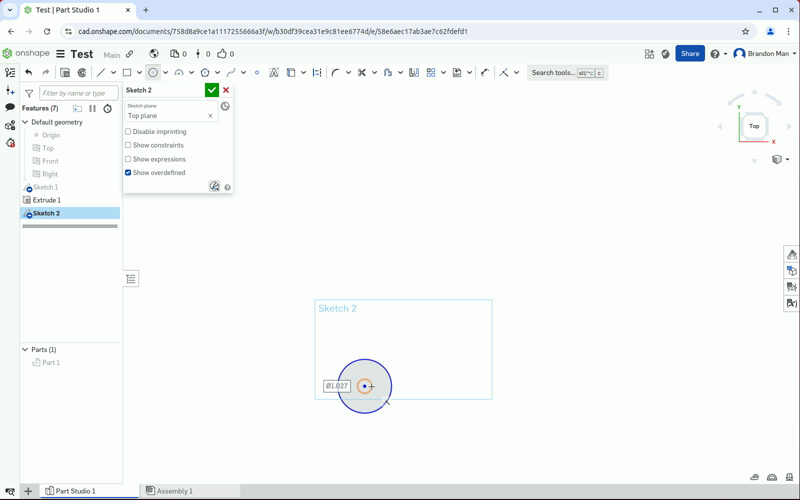
scroll(-6)
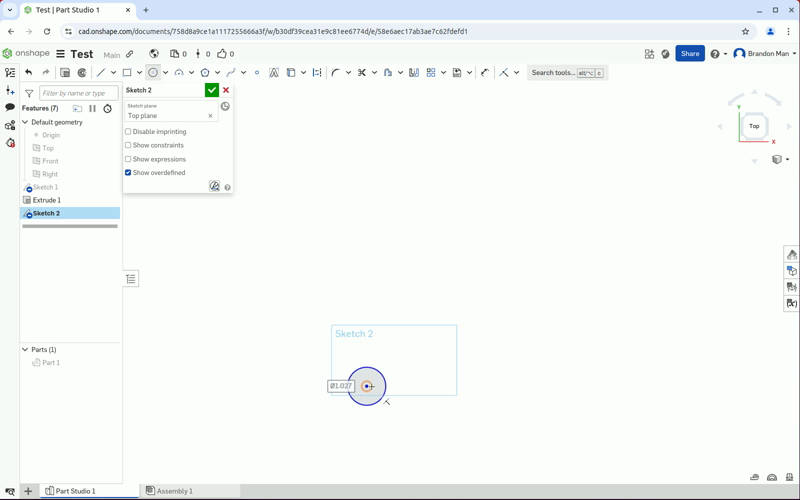
scroll(-6)
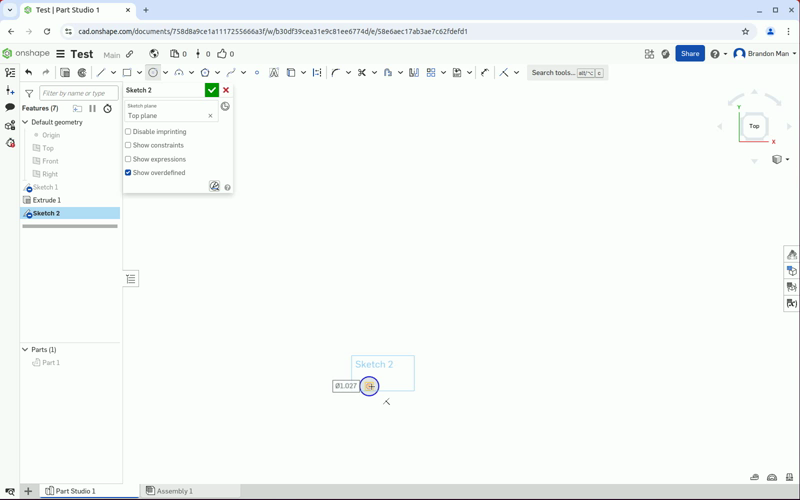
key(esc)
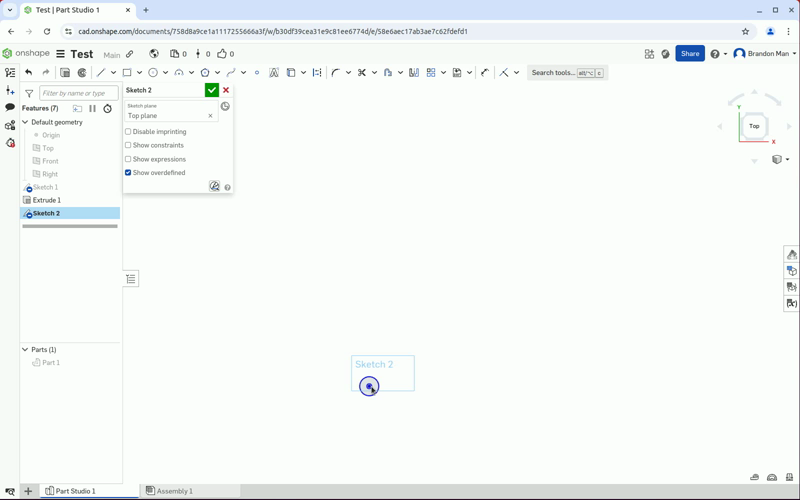
mouse_move(364, 381)
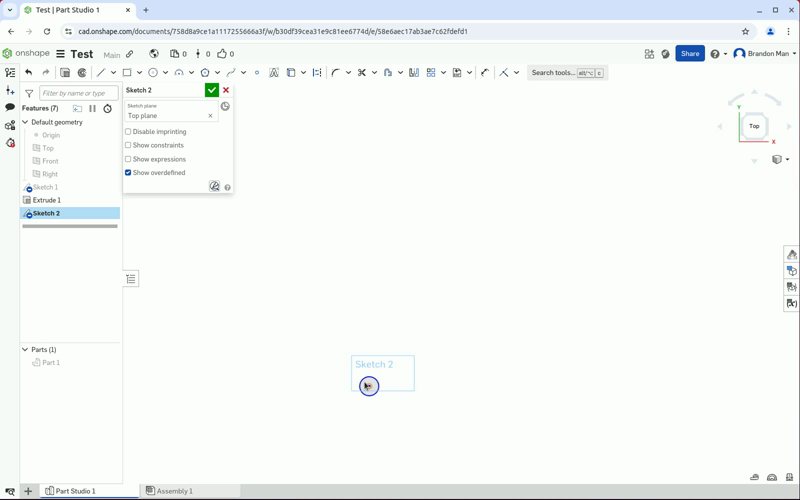
scroll(6)
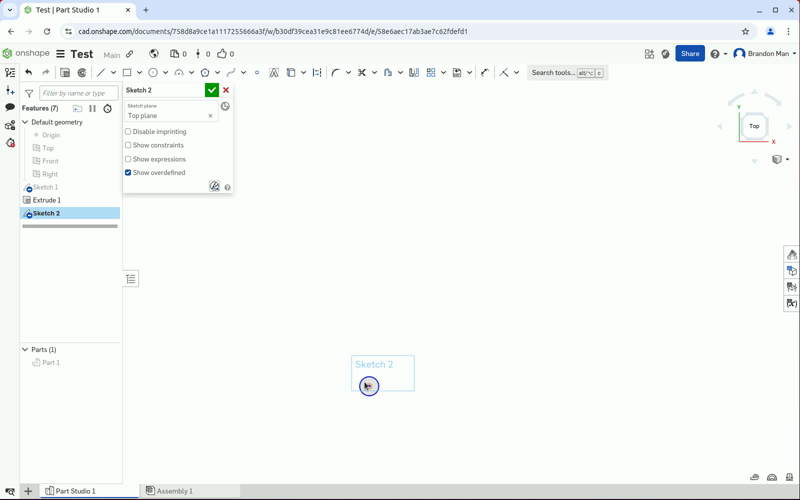
scroll(6)
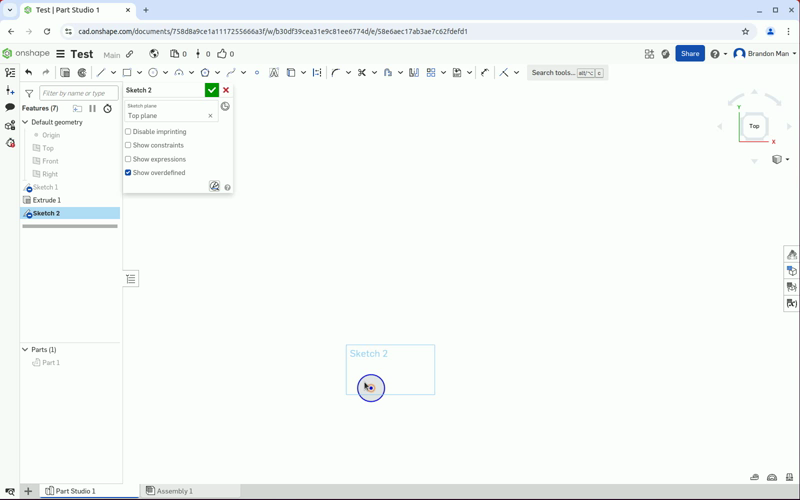
scroll(6)
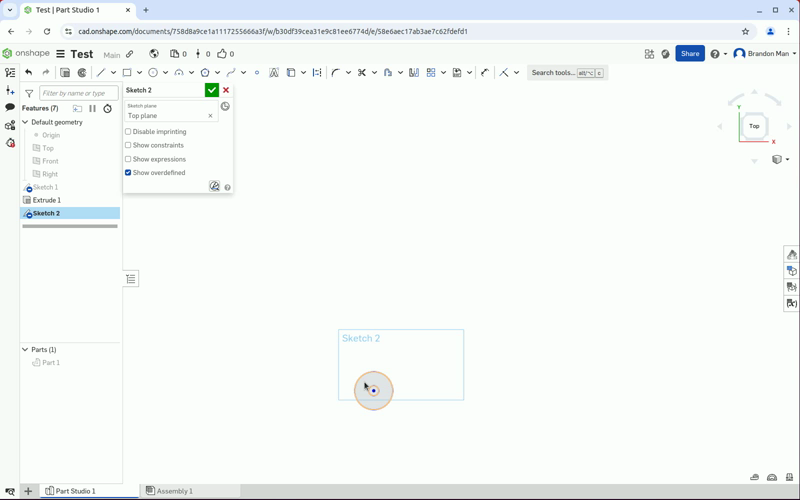
scroll(6)
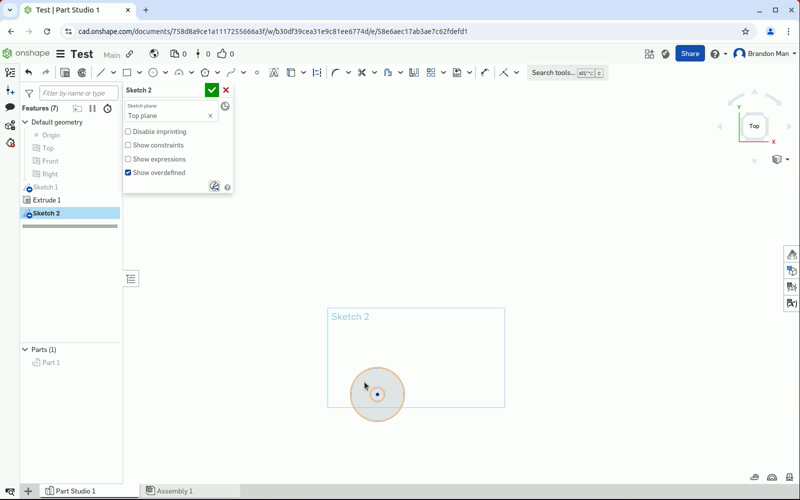
scroll(6)
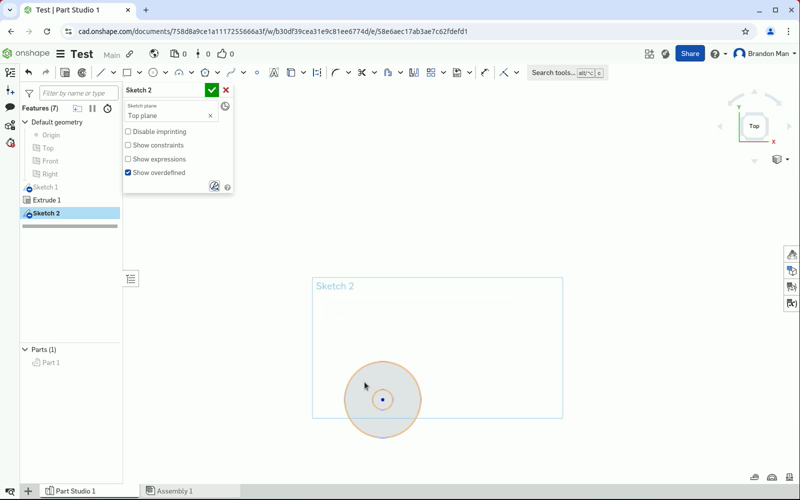
scroll(6)
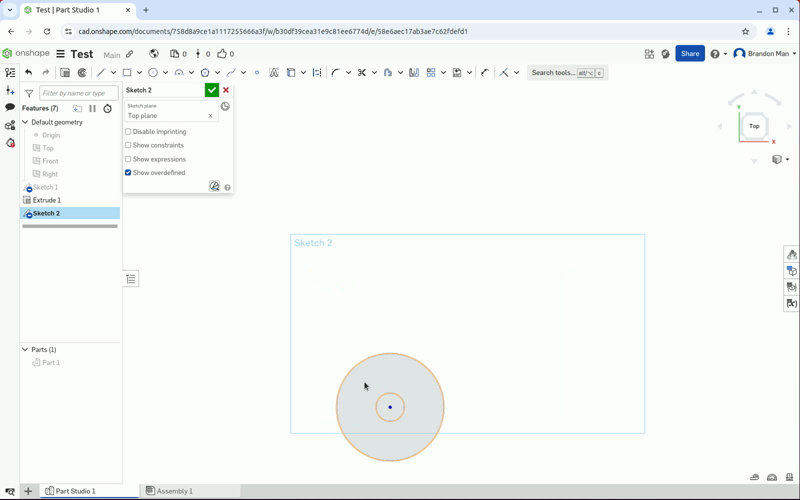
scroll(6)
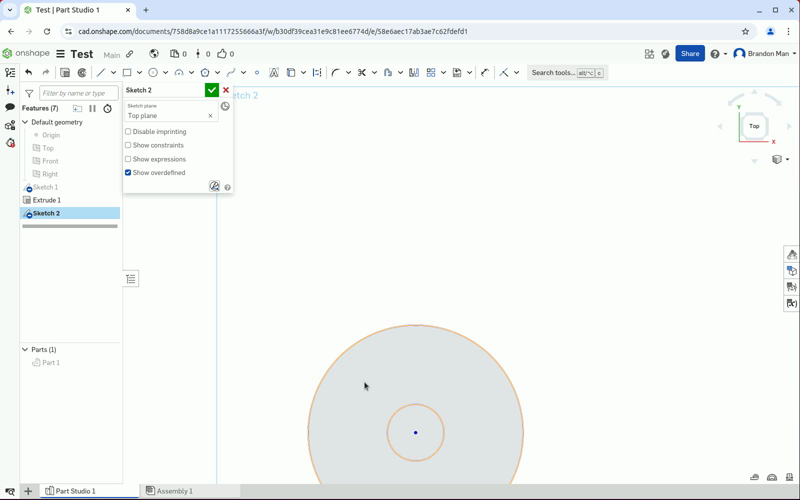
click(364, 381)
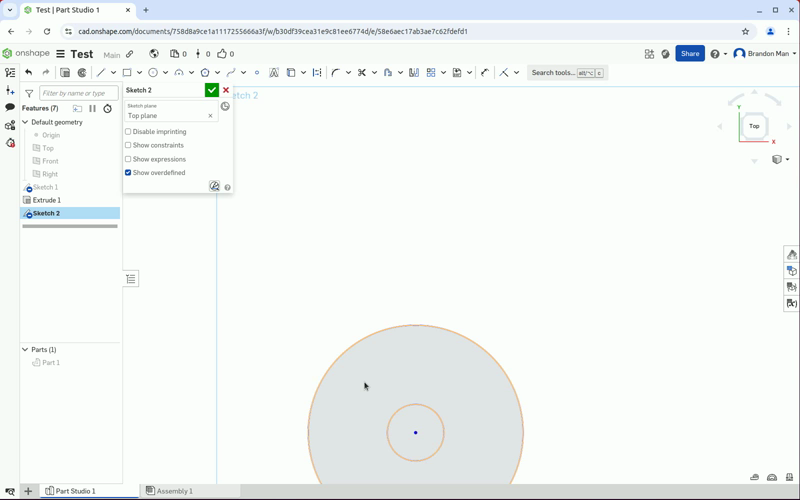
scroll(-6)
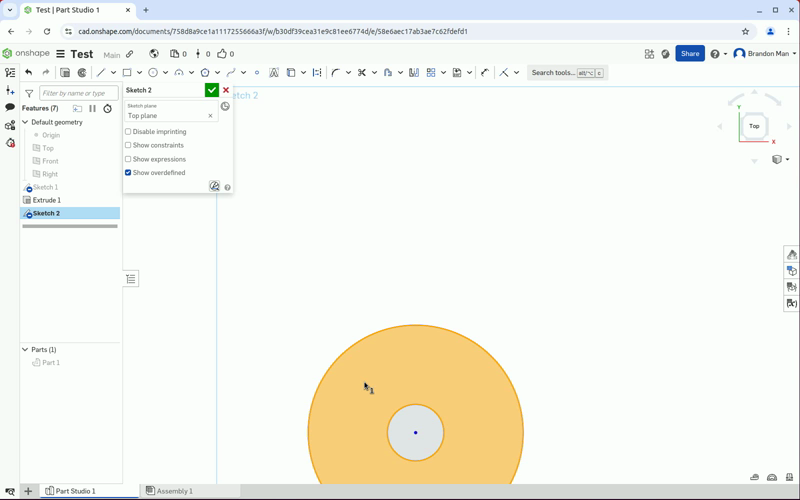
scroll(-6)
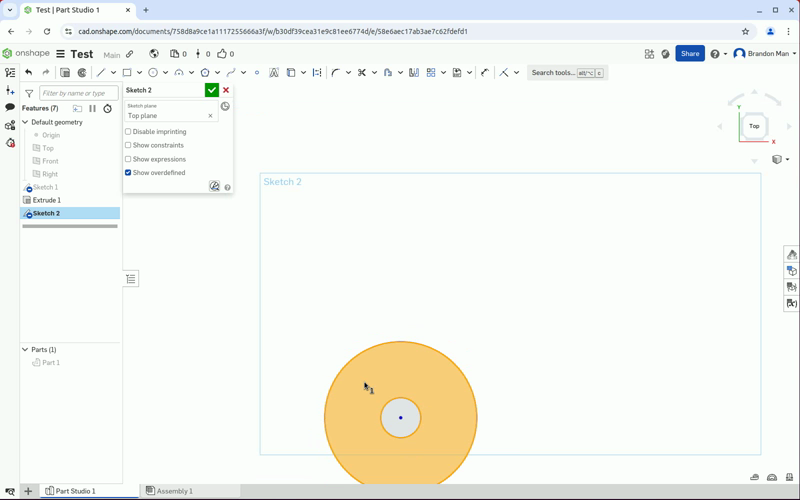
scroll(-6)
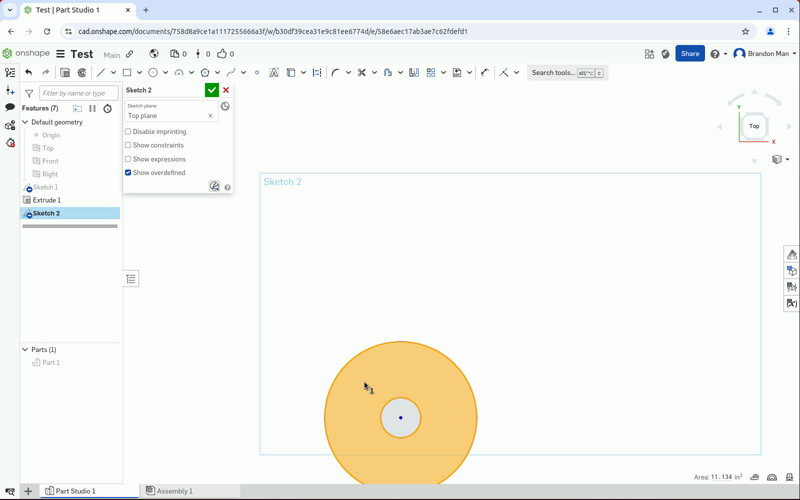
scroll(-6)
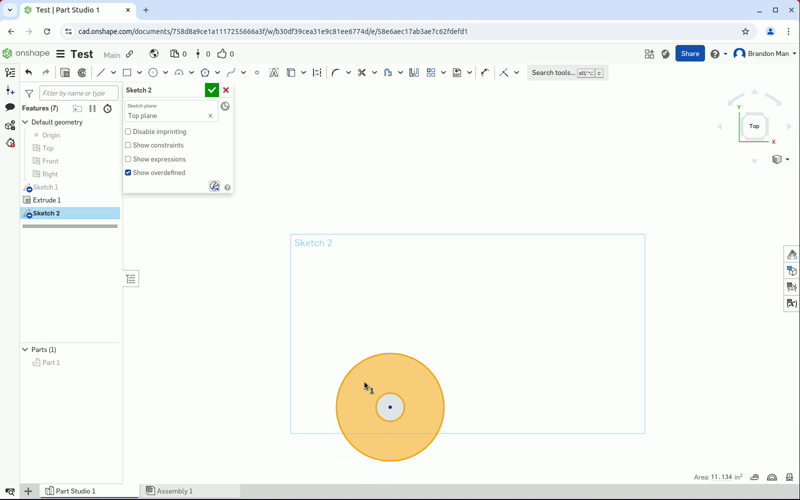
scroll(-6)
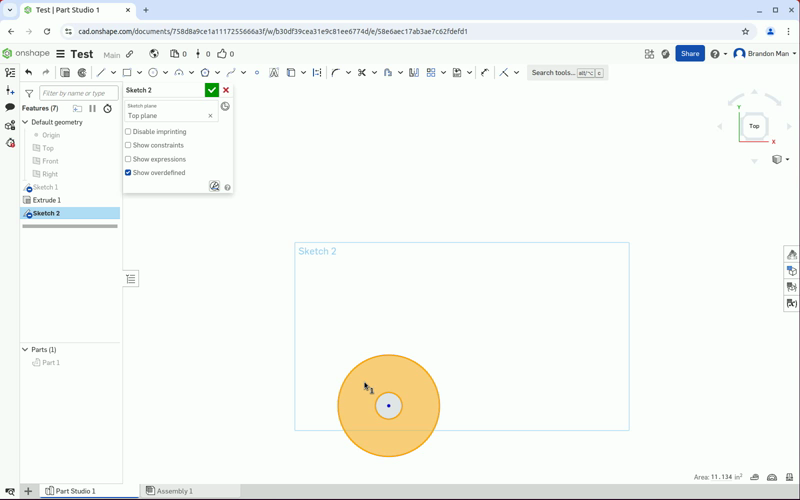
scroll(-6)
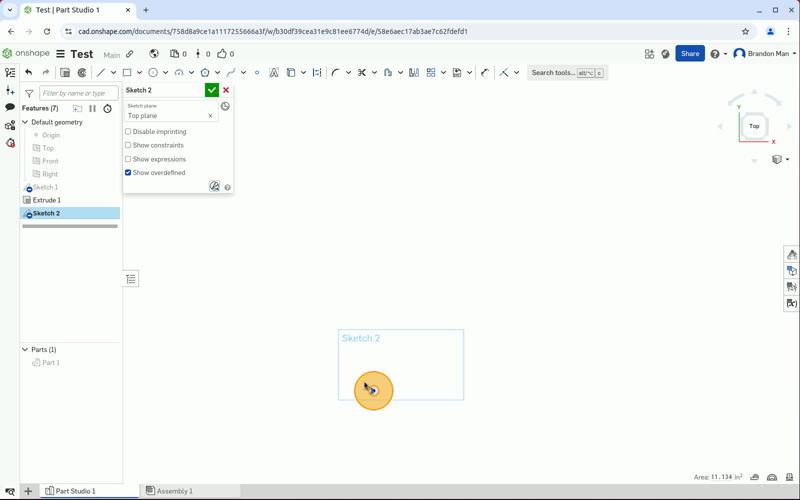
scroll(-6)
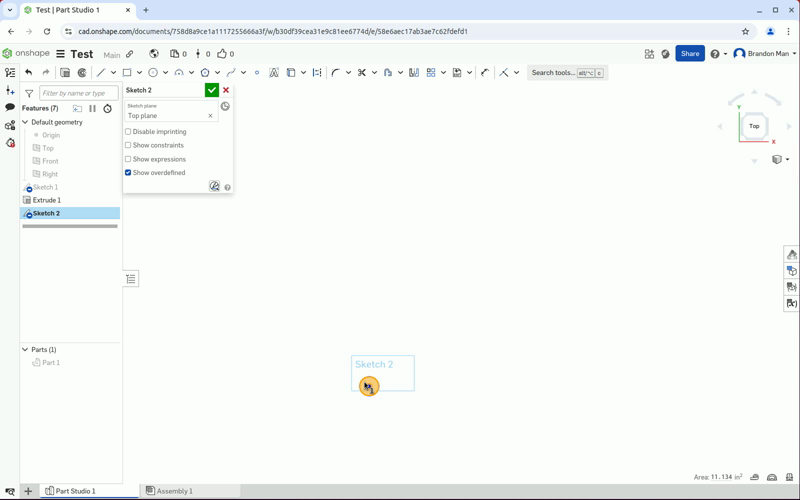
mouse_move(73, 352)
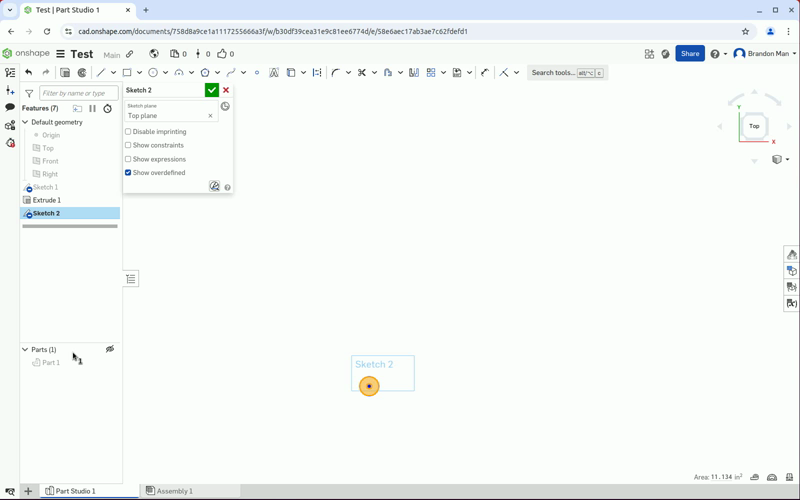
key(shift+y)
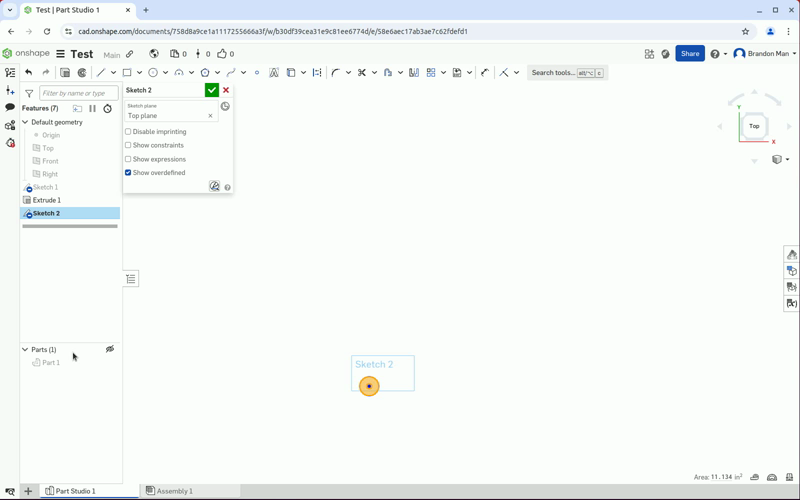
key(shift+e)
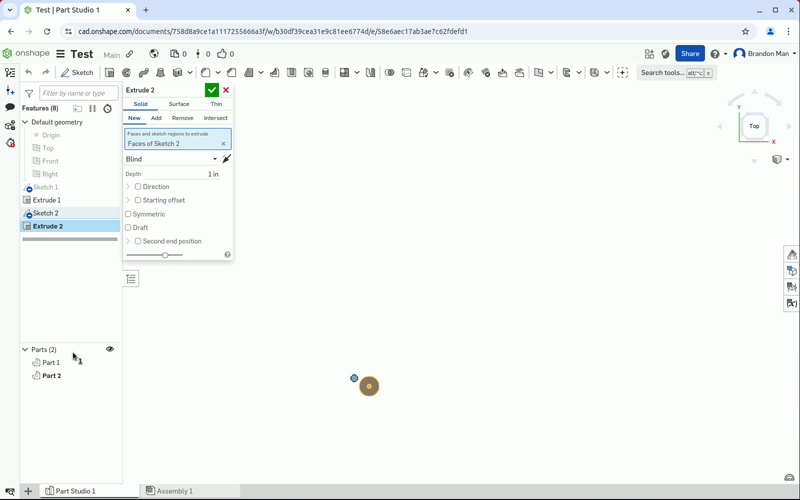
mouse_move(143, 106)
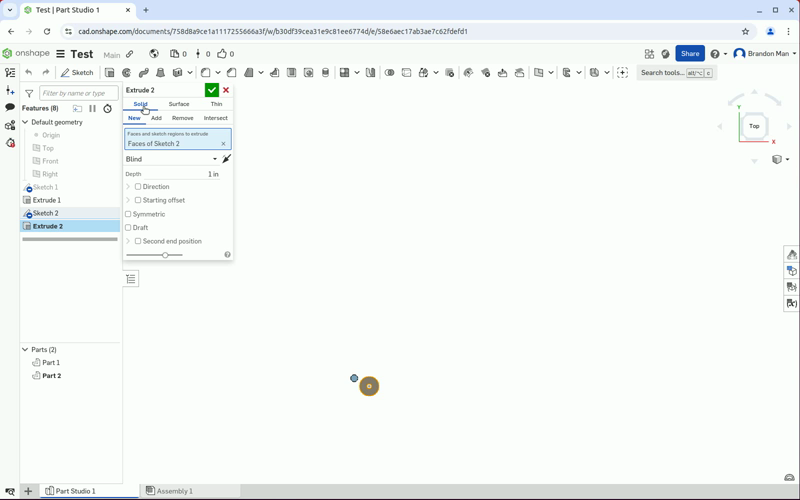
click(143, 106)
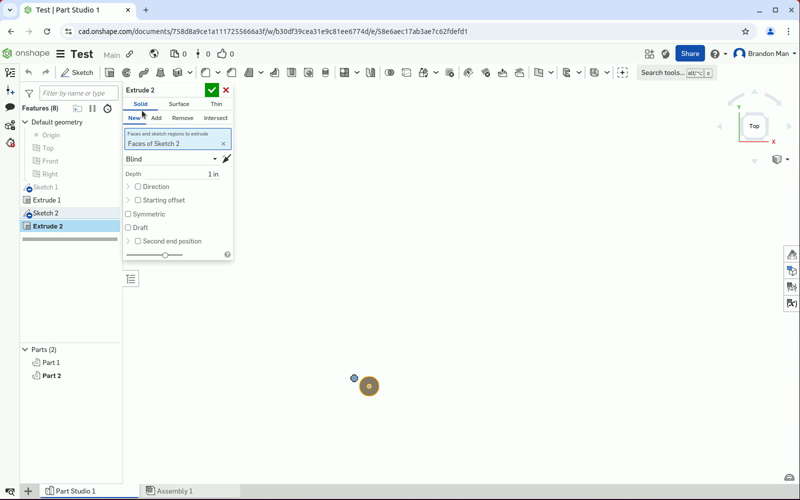
mouse_move(137, 120)
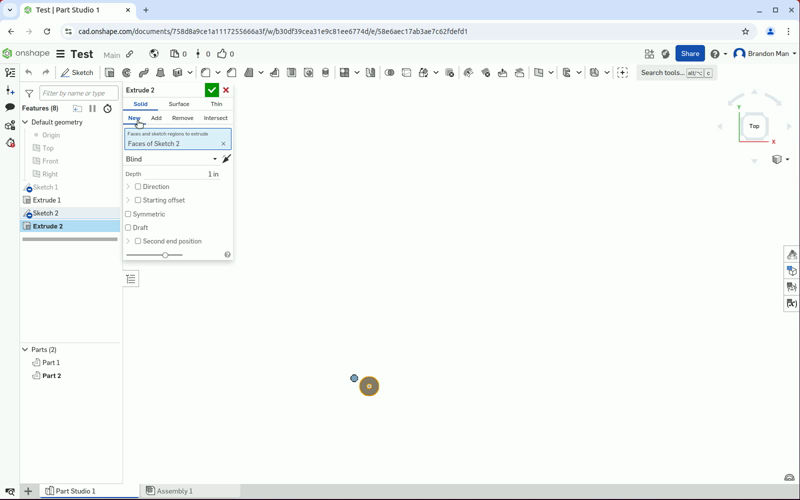
click(137, 120)
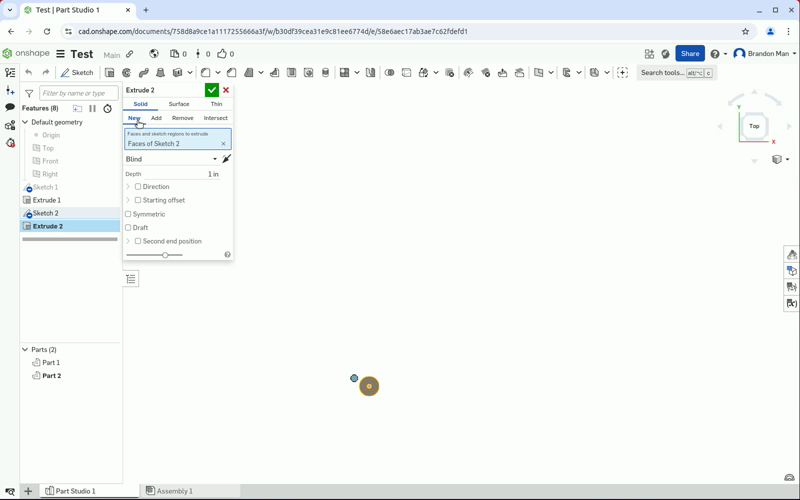
key(tab, 4)
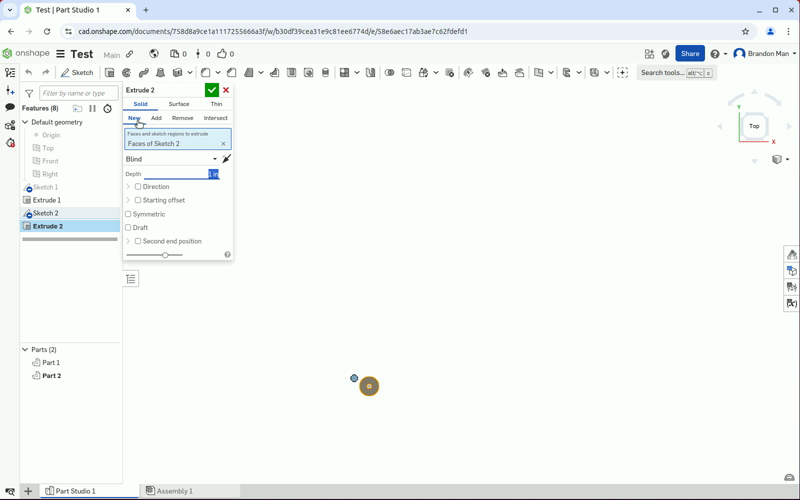
text(1.444)
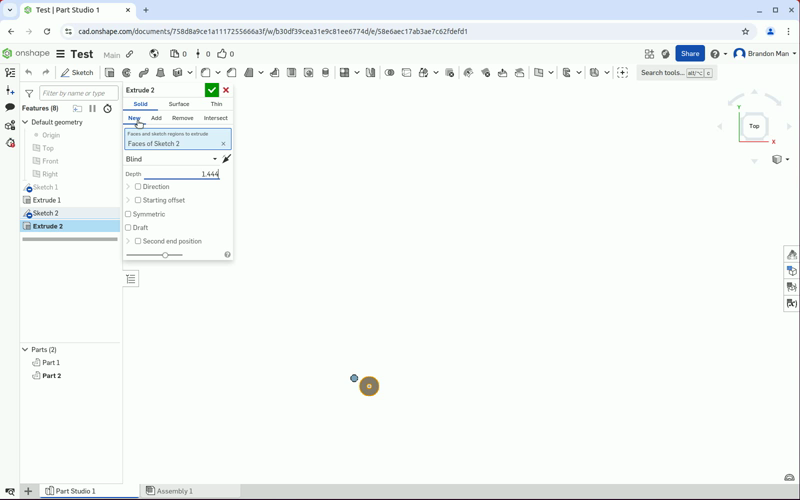
key(enter)
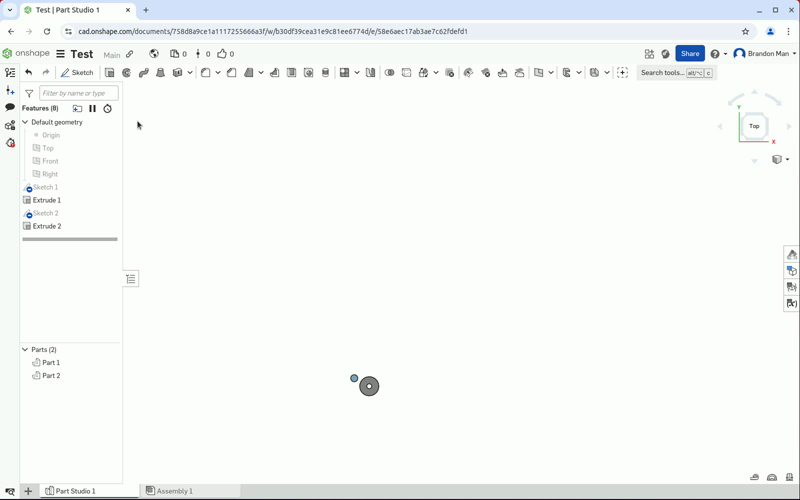
key(shift+h)
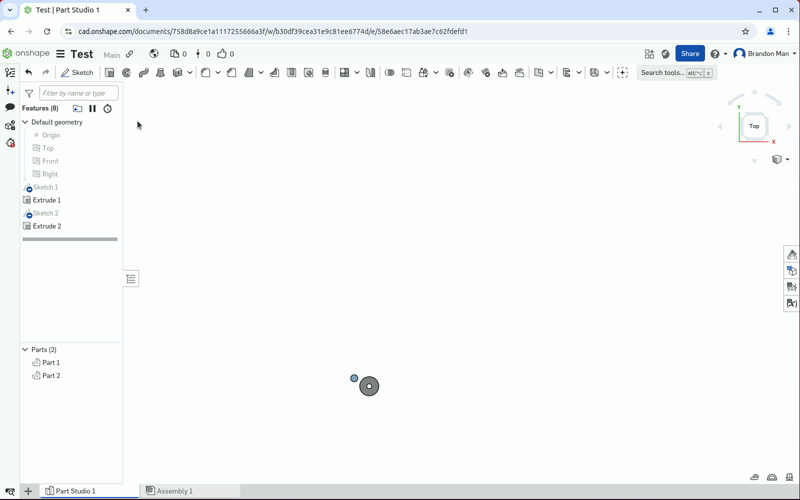
key(shift+h)
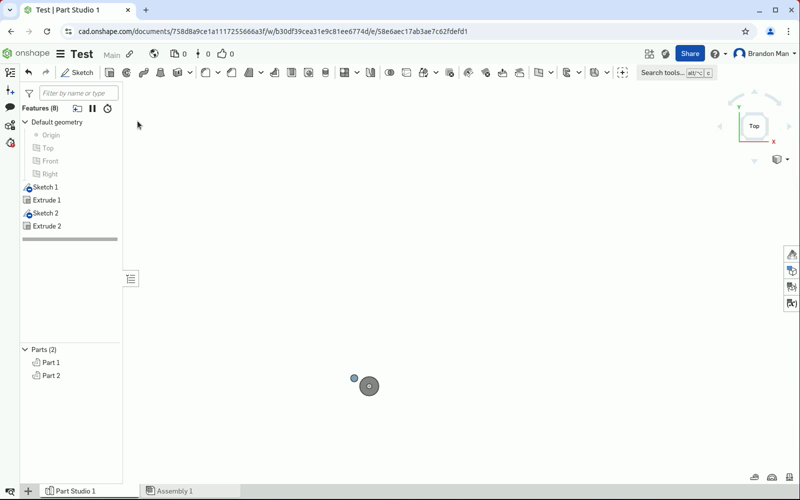
key(shift+7)
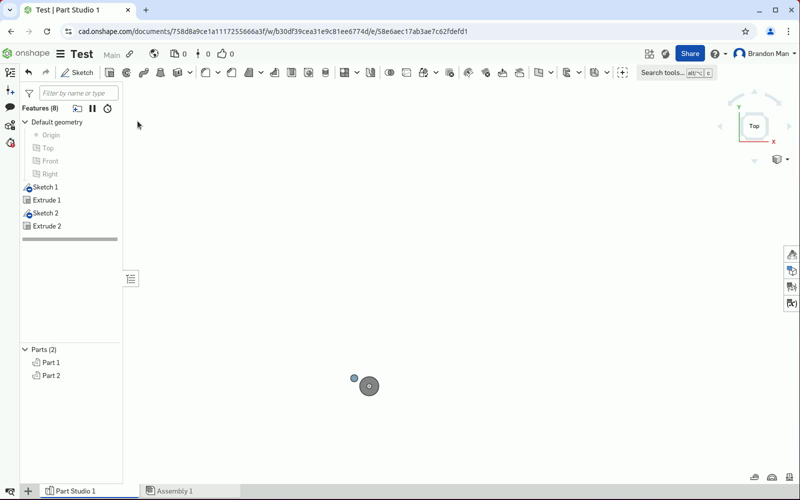
key(up, 3)
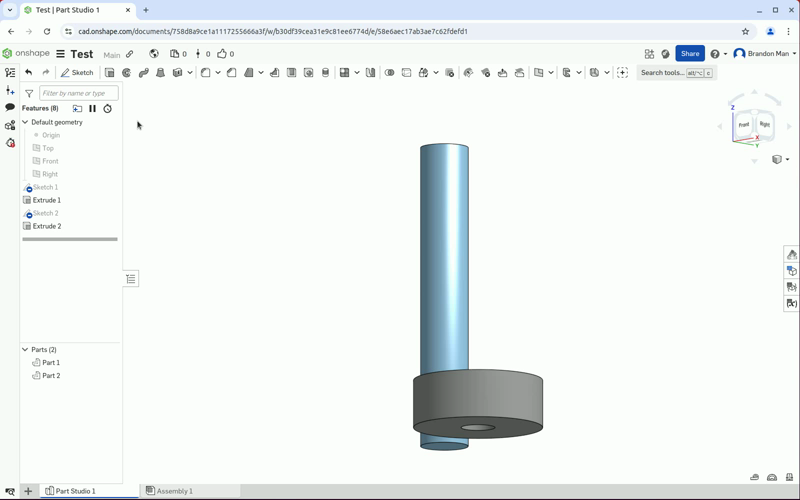
key(left, 3)
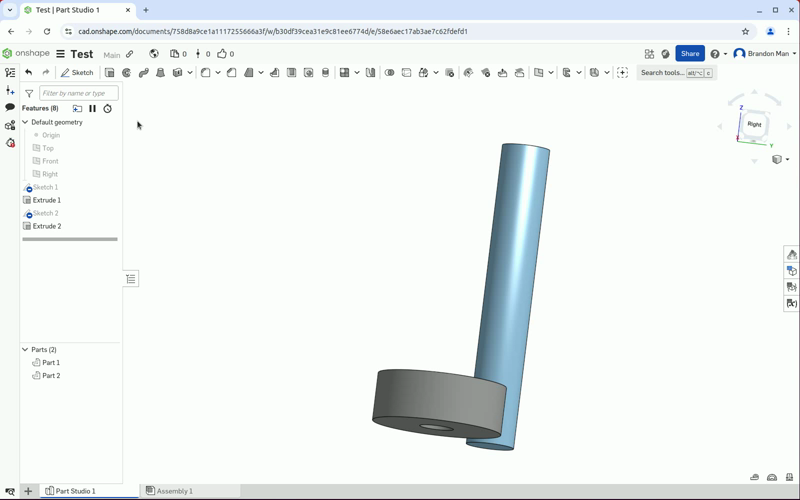
key(right, 3)
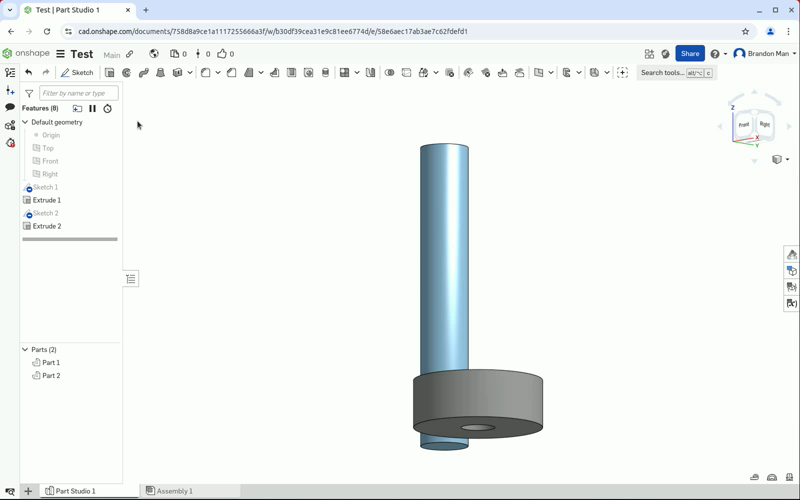
key(down, 3)
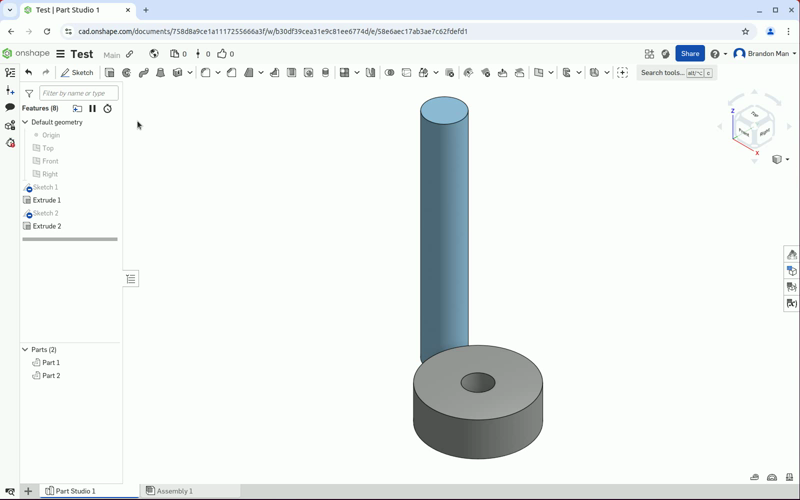
mouse_move(73, 189)
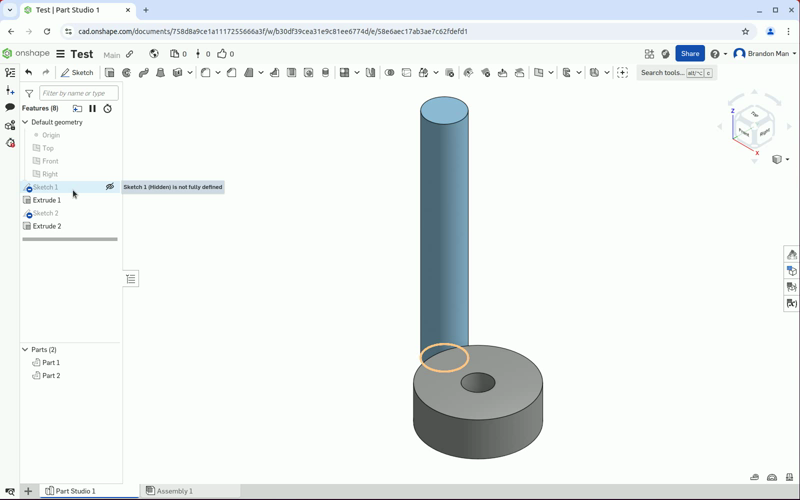
click(73, 189)